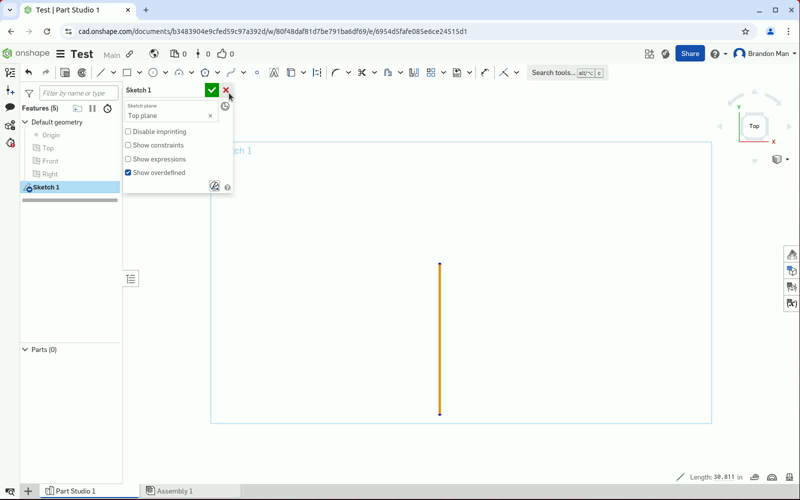
key(shift+h)
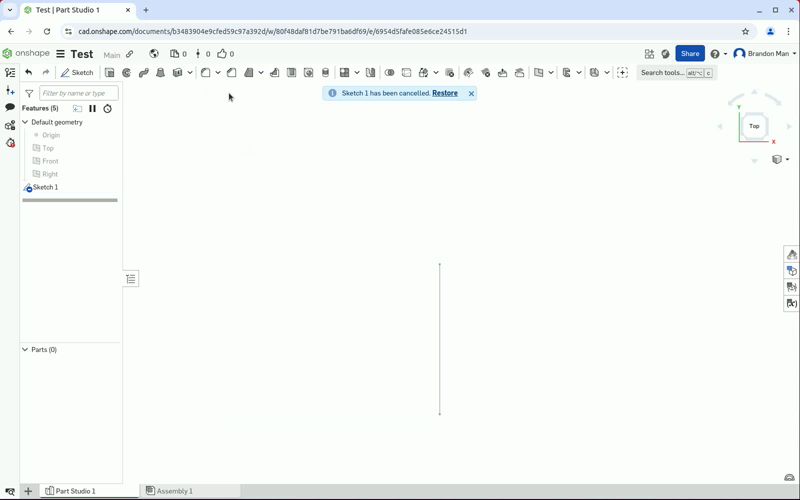
key(shift+s)
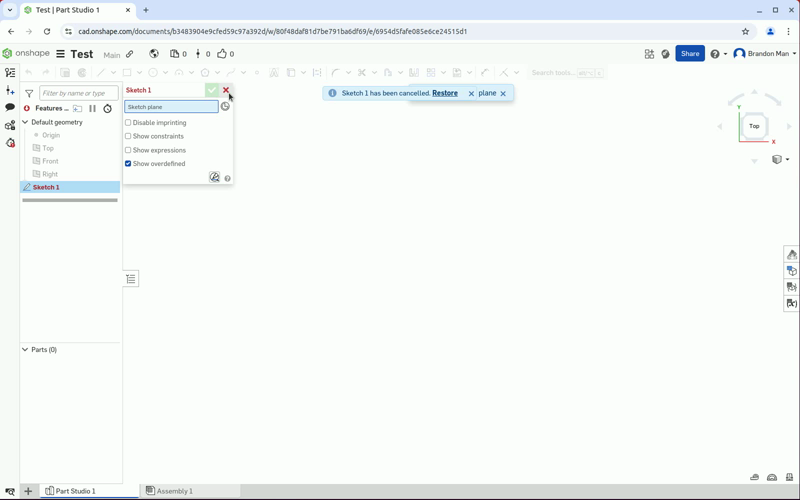
mouse_move(73, 150)
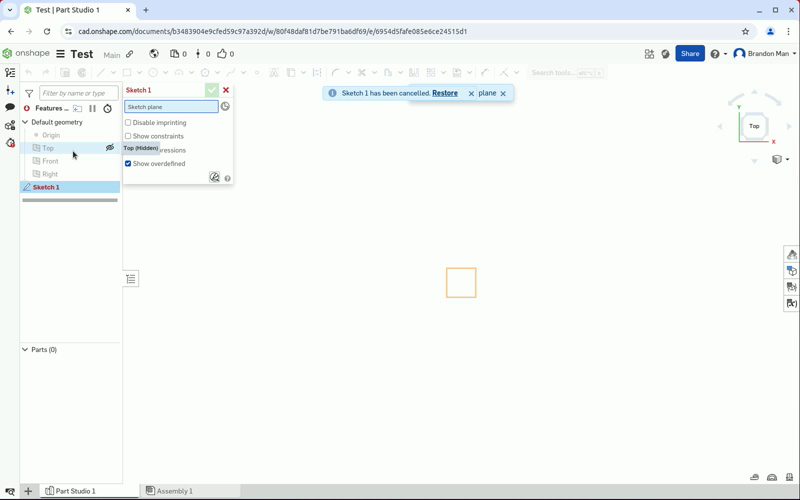
click(73, 150)
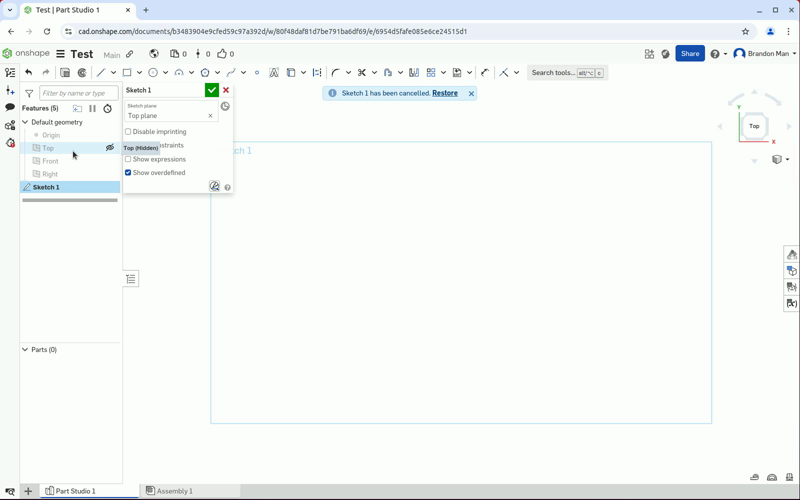
mouse_move(73, 352)
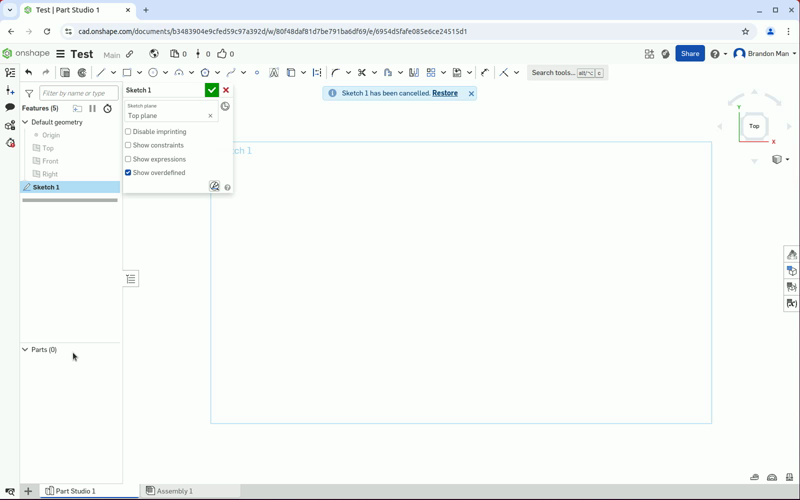
key(y)
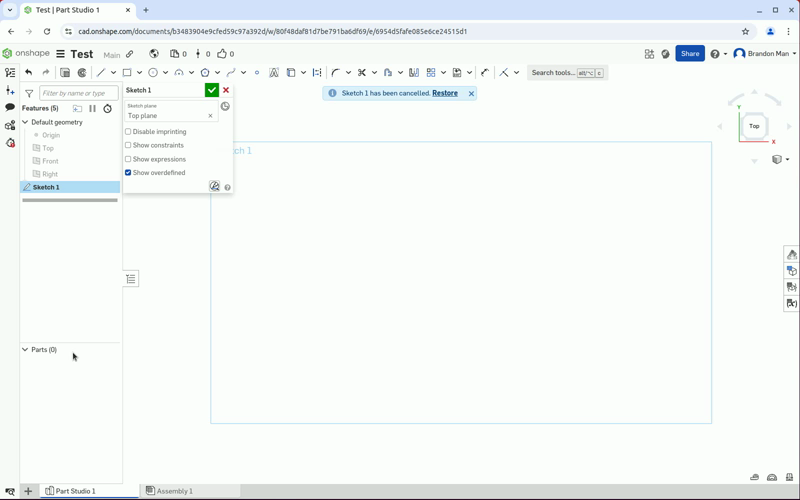
key(l)
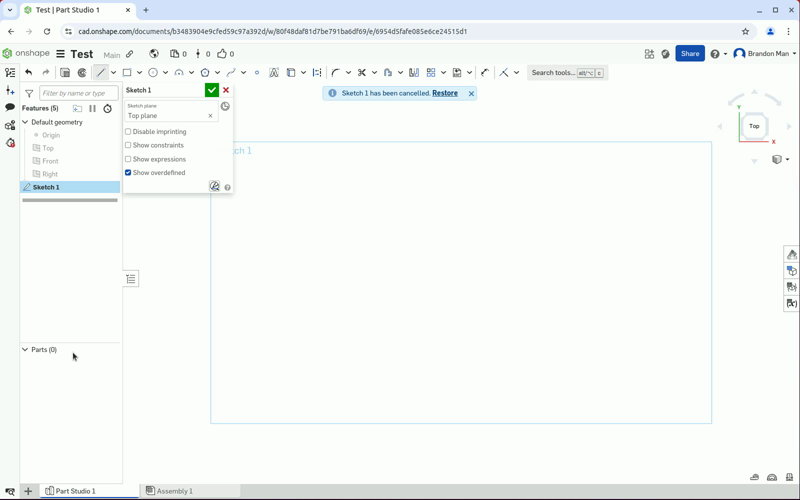
key_down(shift)
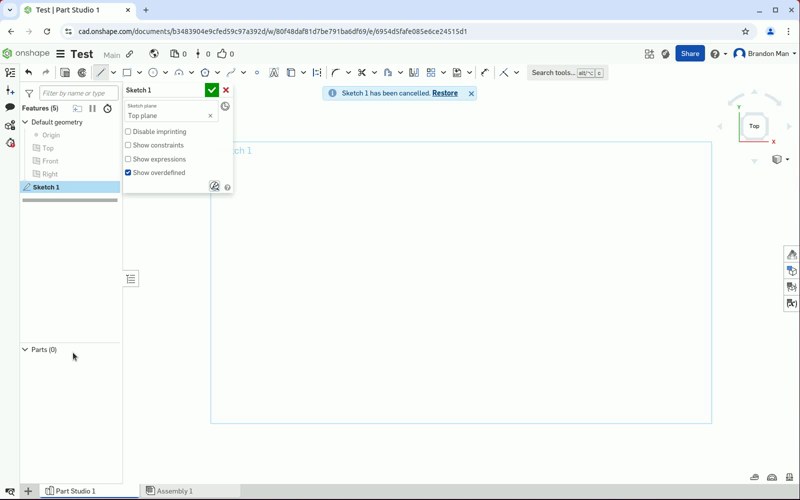
mouse_move(395, 348)
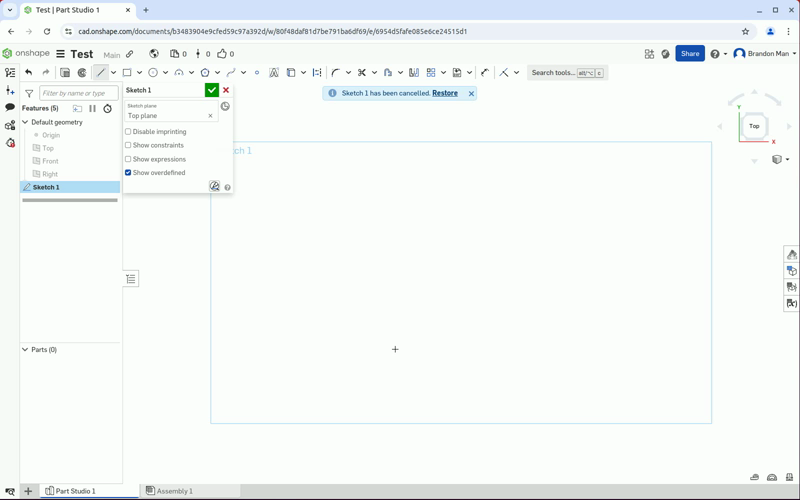
click(395, 348)
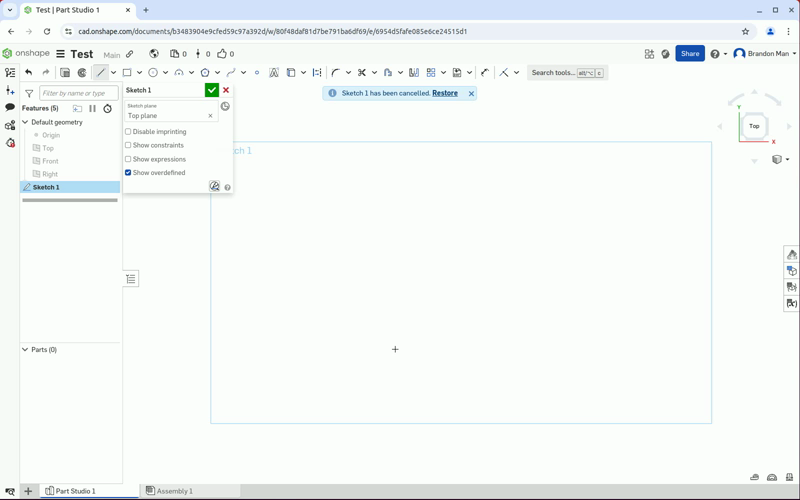
key_up(shift)
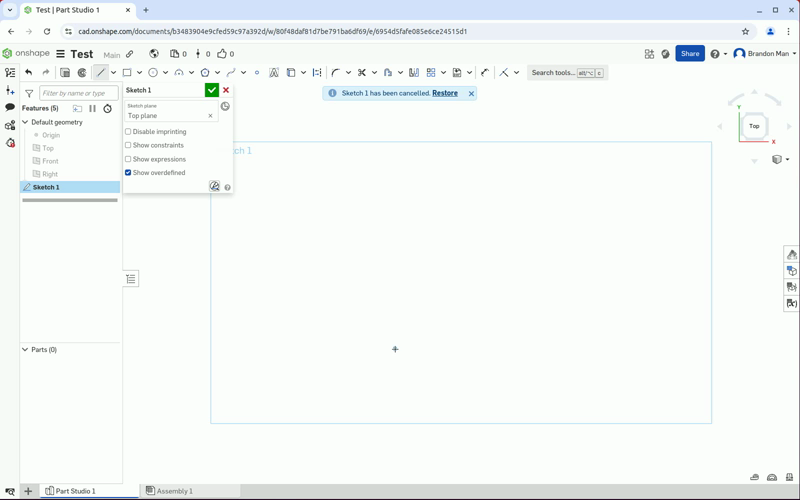
key_down(shift)
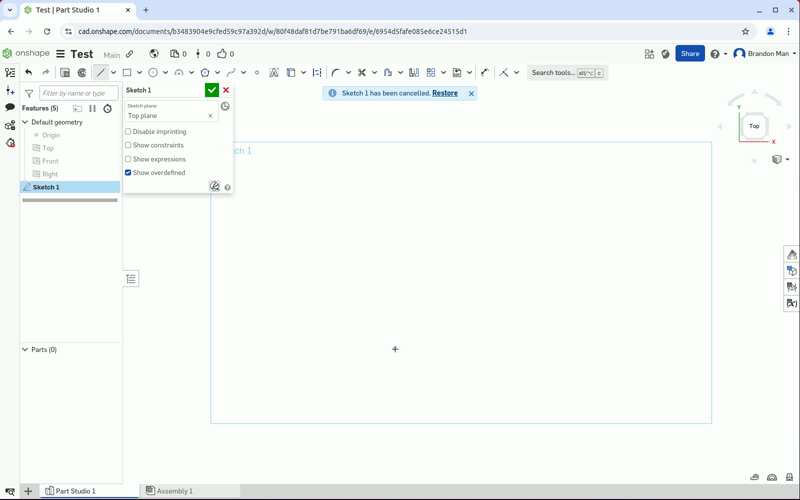
mouse_move(526, 348)
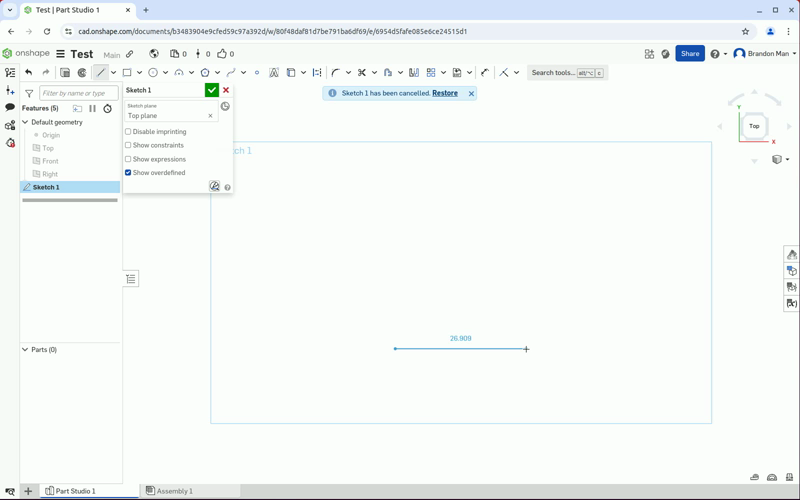
click(526, 348)
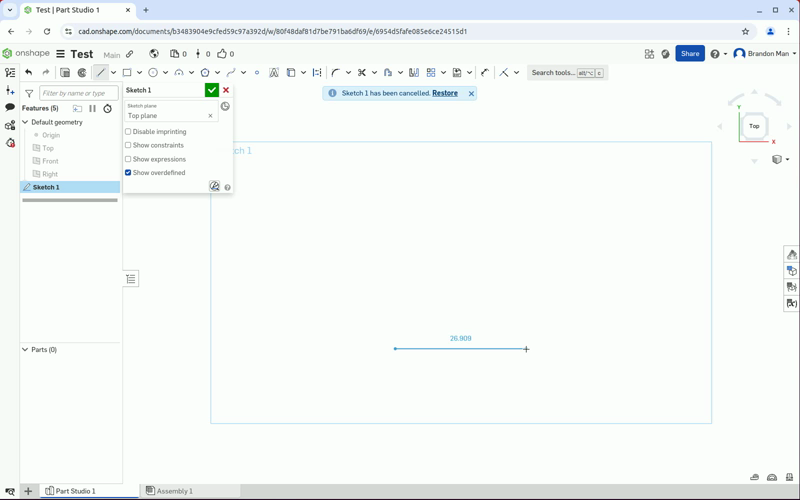
key_up(shift)
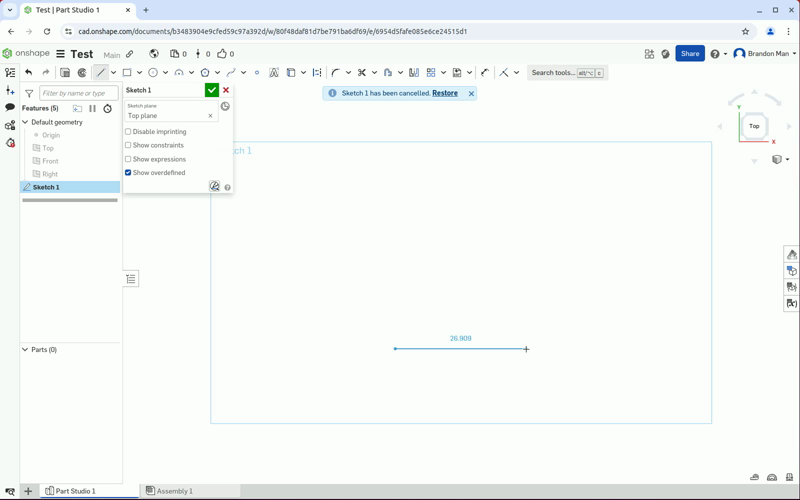
key_down(shift)
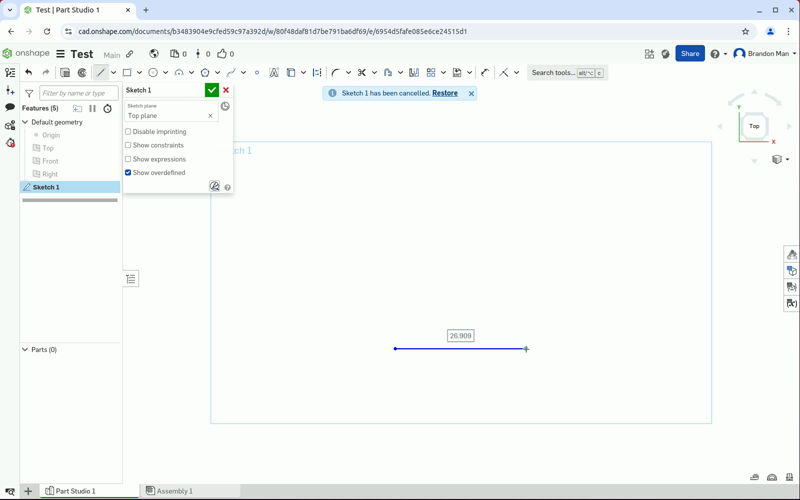
mouse_move(526, 217)
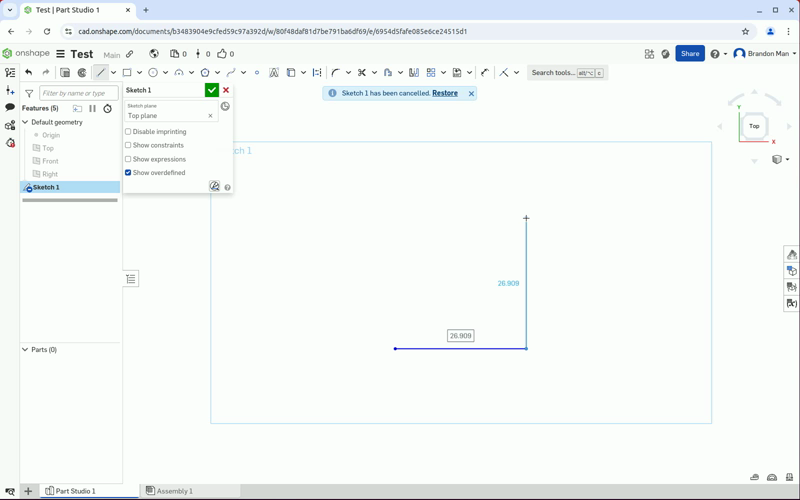
click(526, 217)
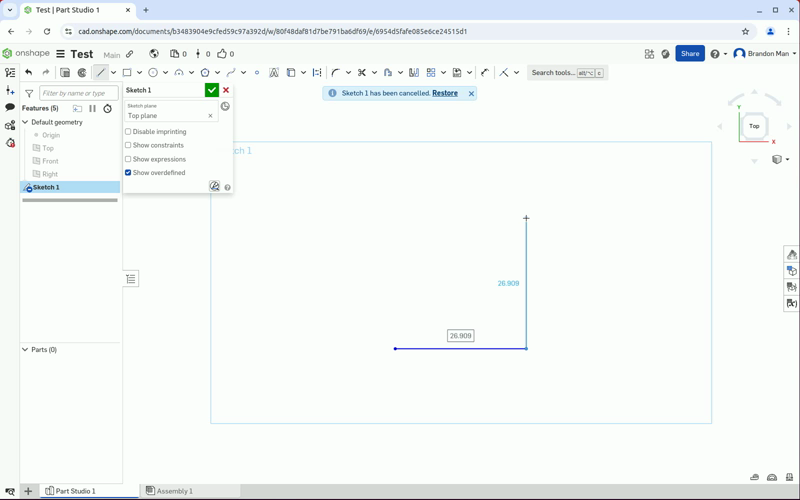
key_up(shift)
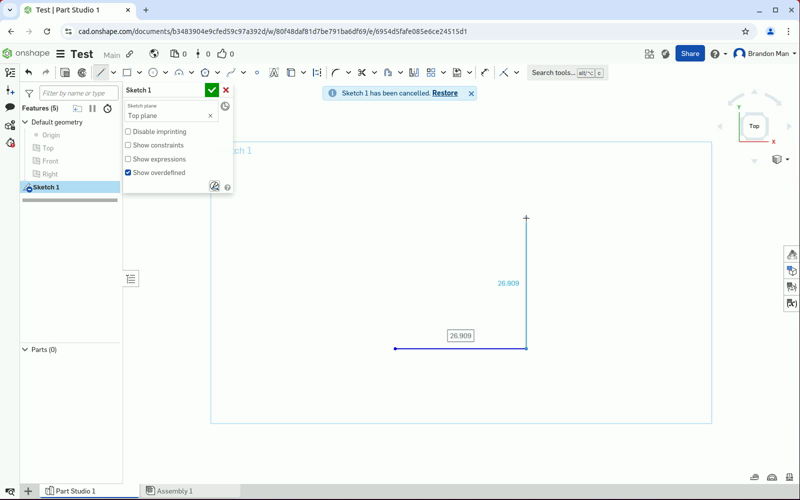
key_down(shift)
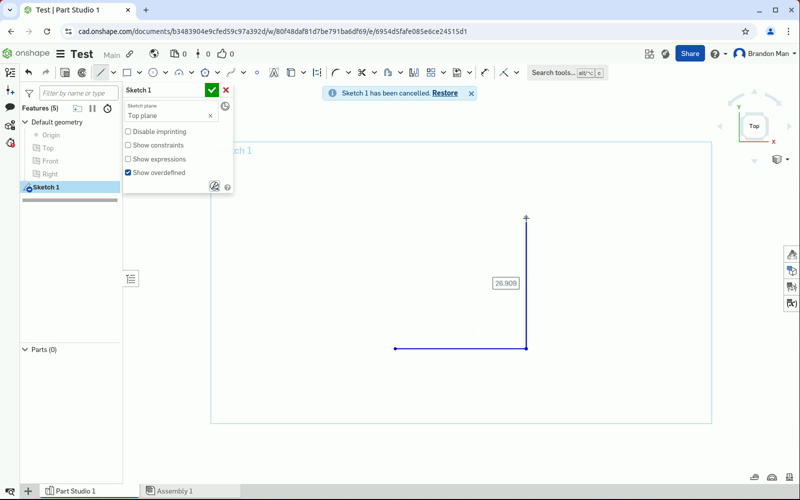
mouse_move(395, 217)
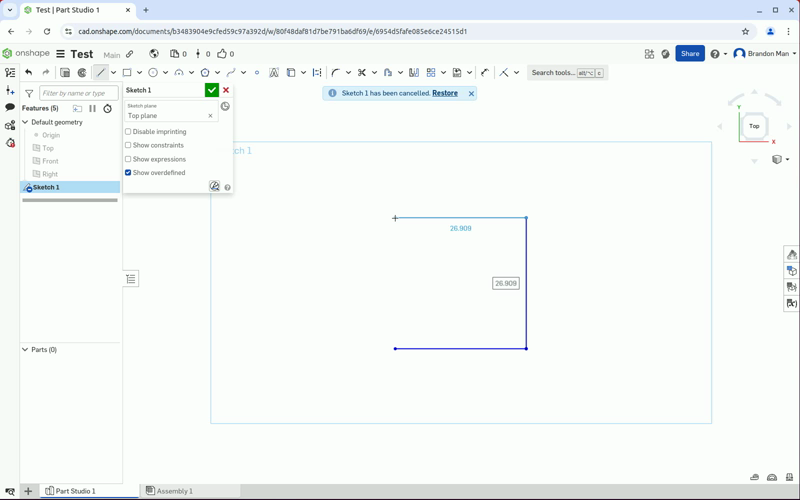
click(395, 217)
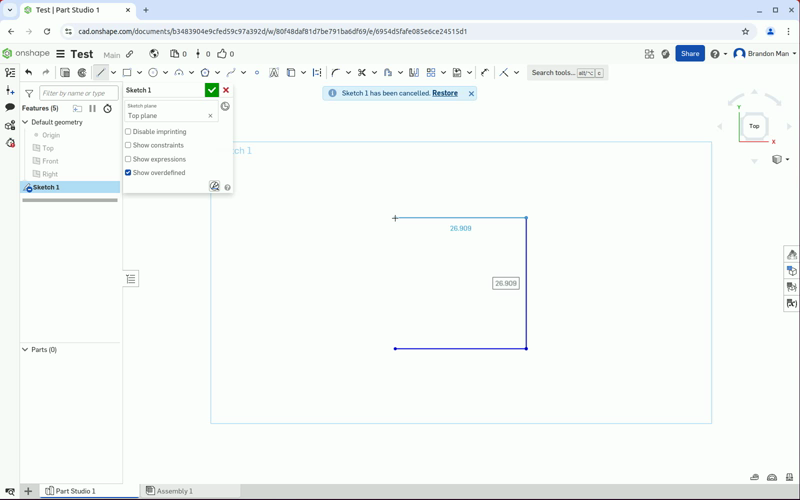
key_up(shift)
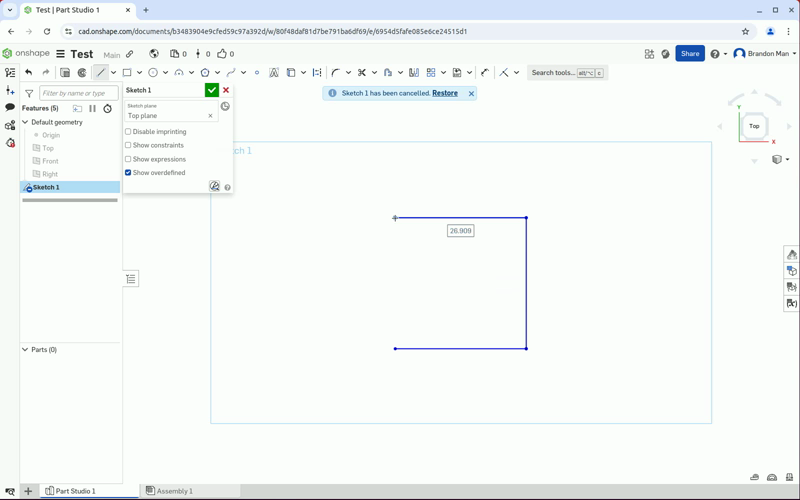
key_down(shift)
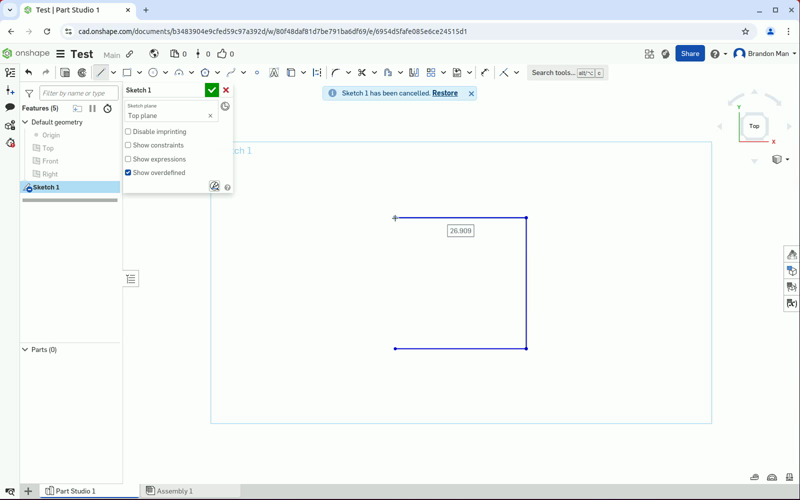
mouse_move(395, 348)
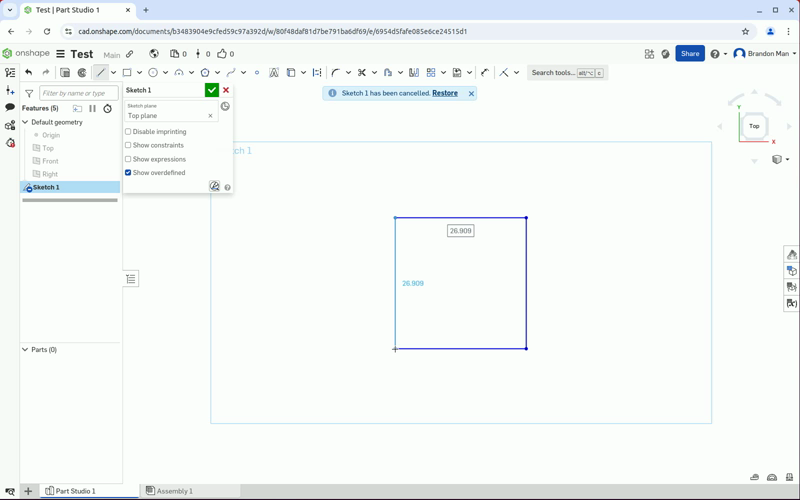
key_up(shift)
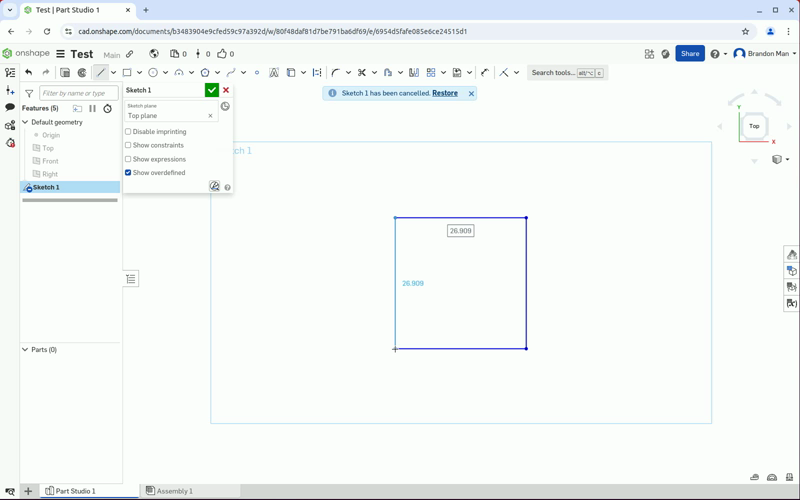
click(395, 348)
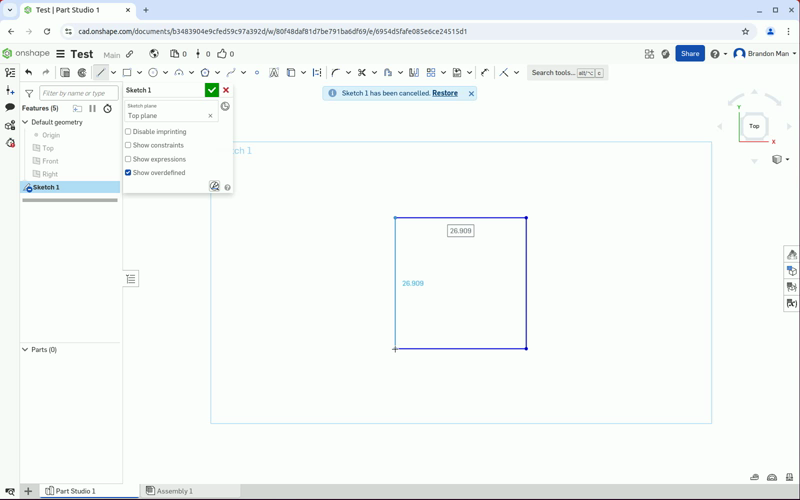
key(esc)
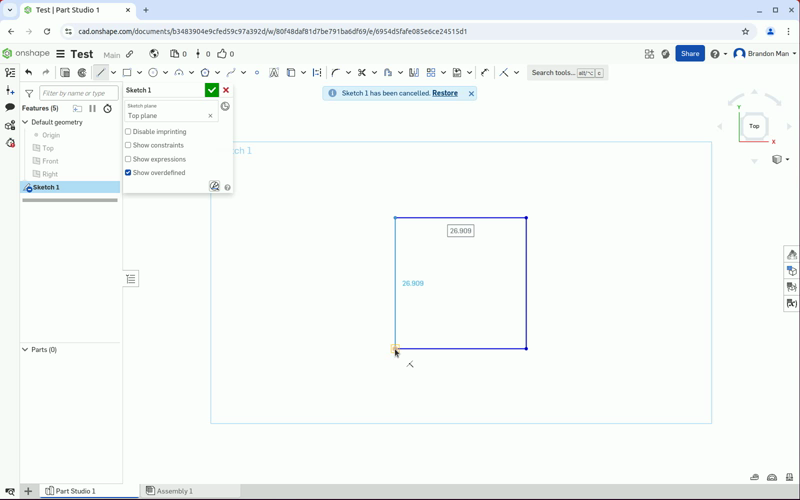
mouse_move(503, 311)
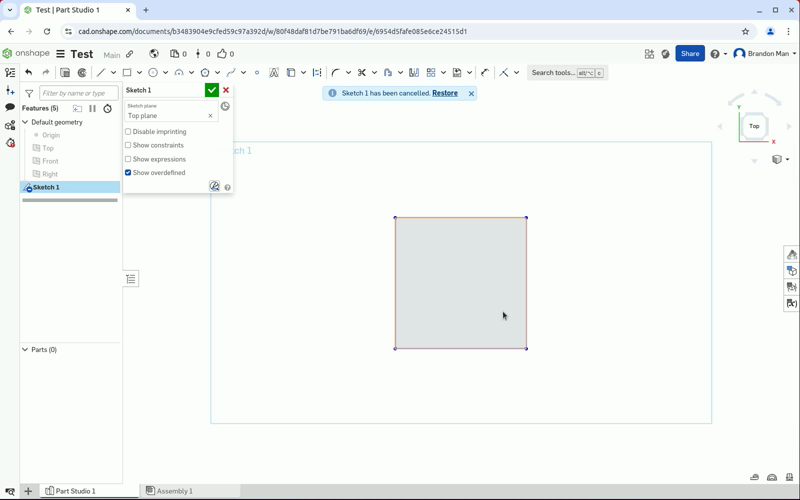
click(503, 311)
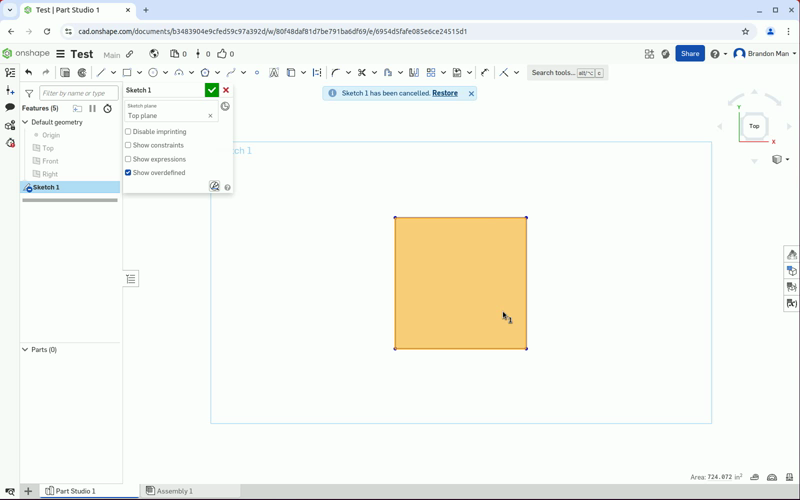
mouse_move(73, 352)
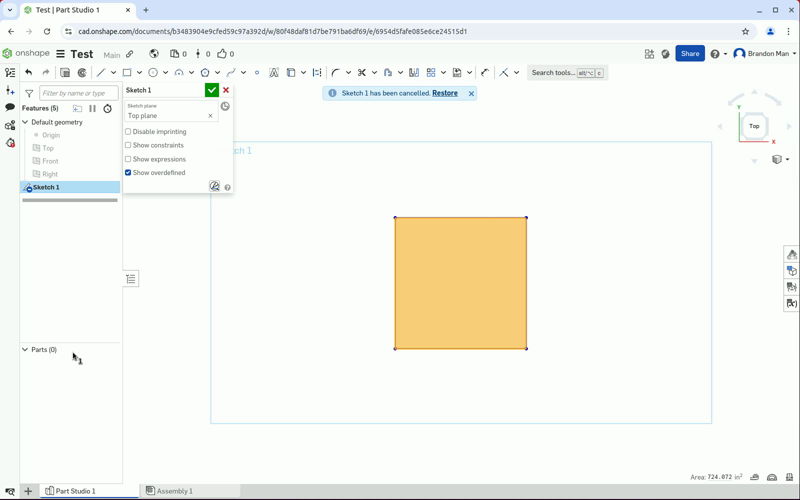
key(shift+y)
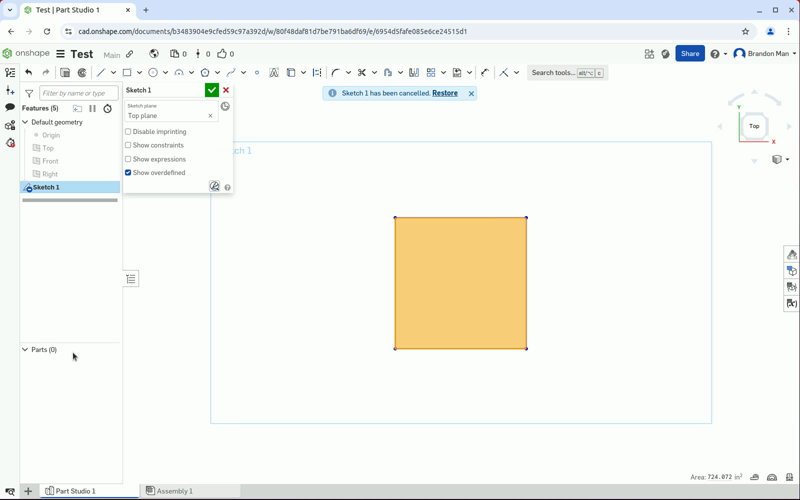
key(shift+e)
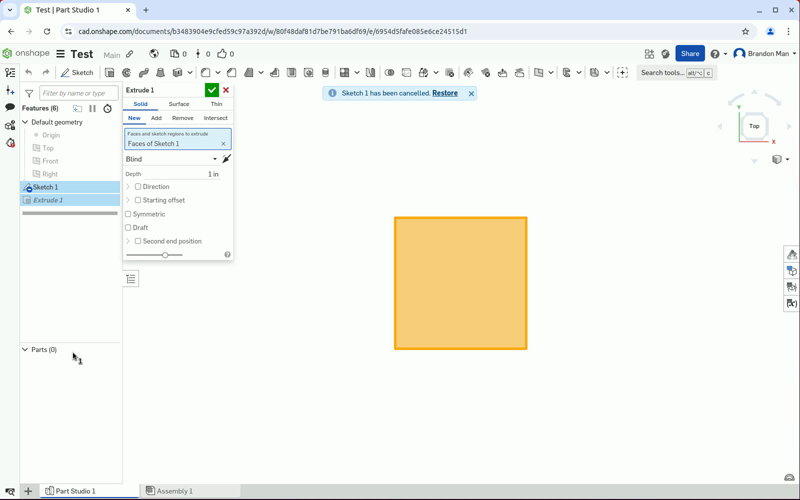
mouse_move(143, 106)
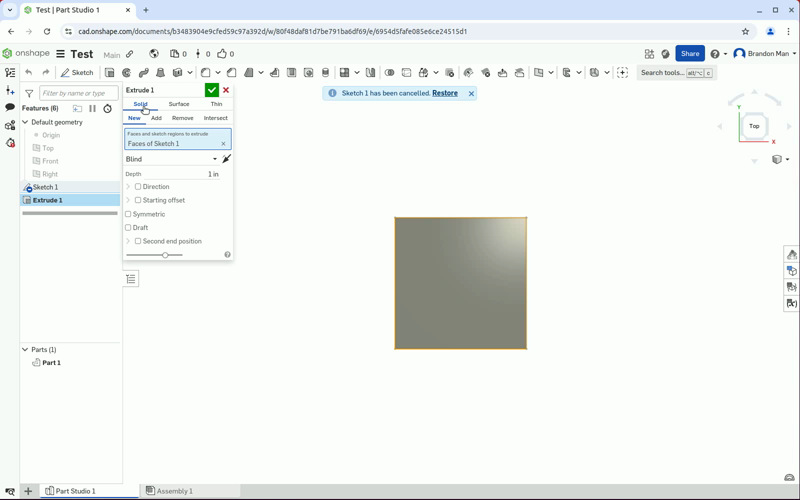
click(143, 106)
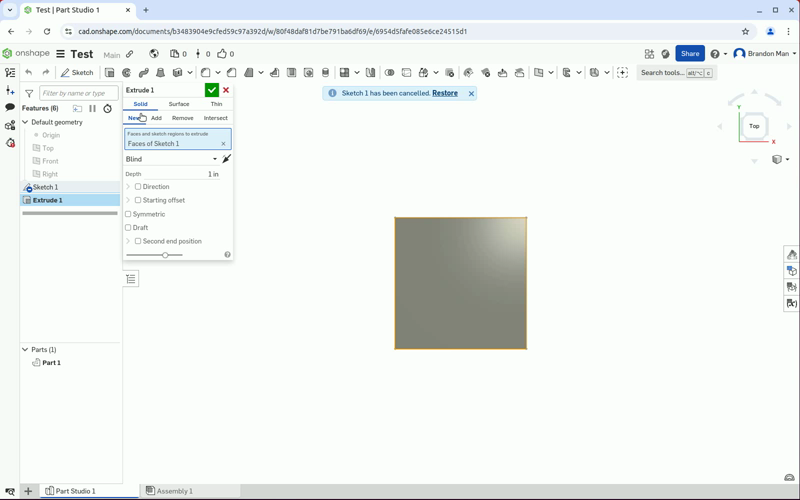
mouse_move(137, 120)
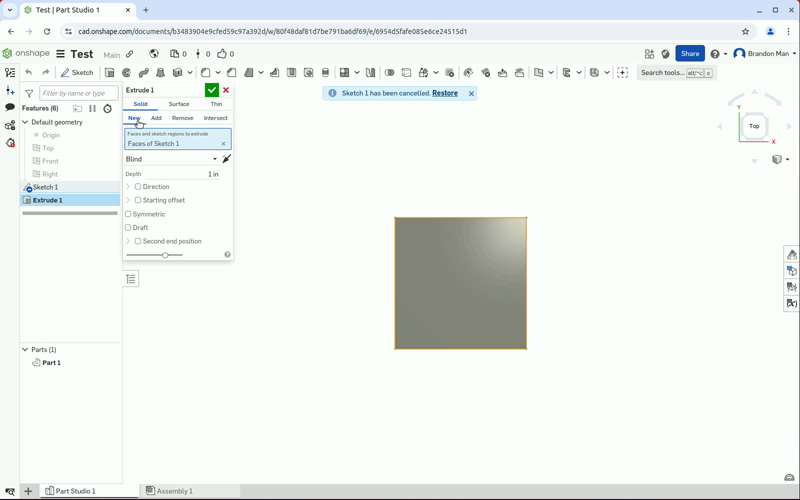
click(137, 120)
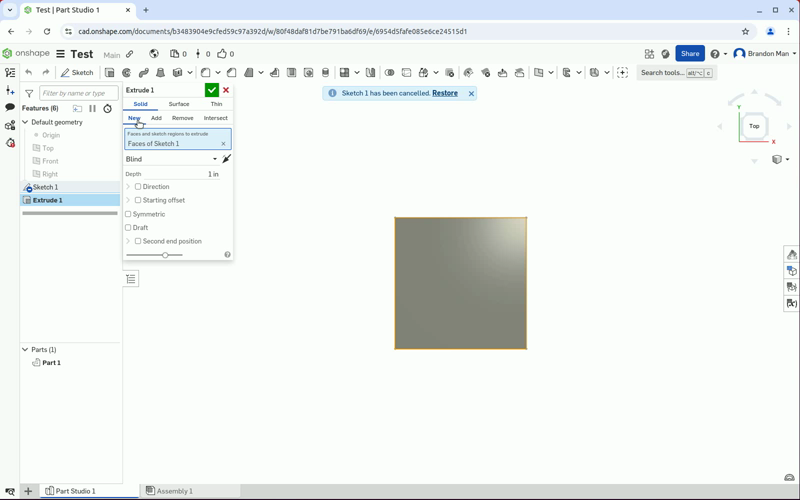
key(tab, 4)
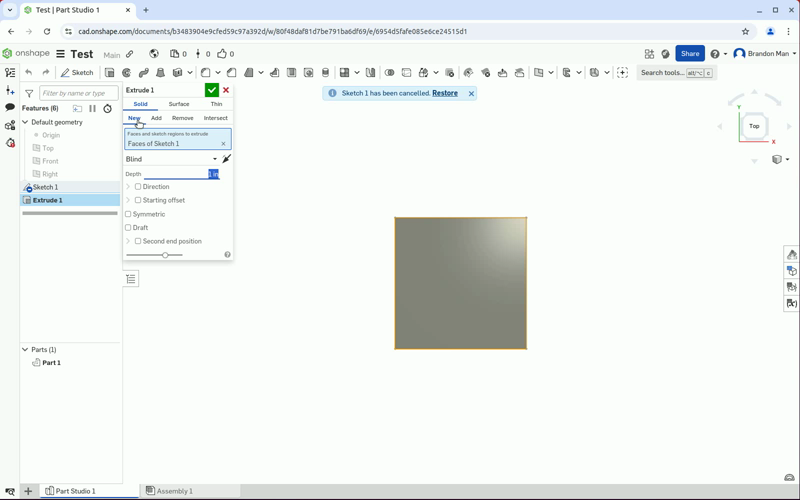
text(20.22)
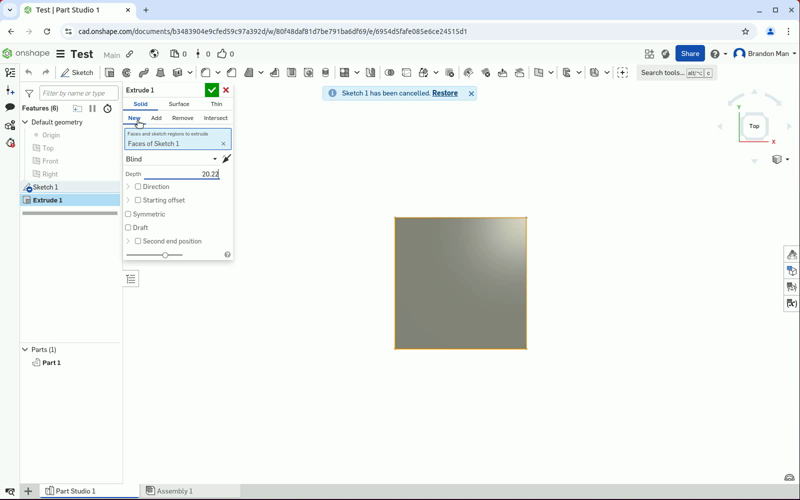
key(enter)
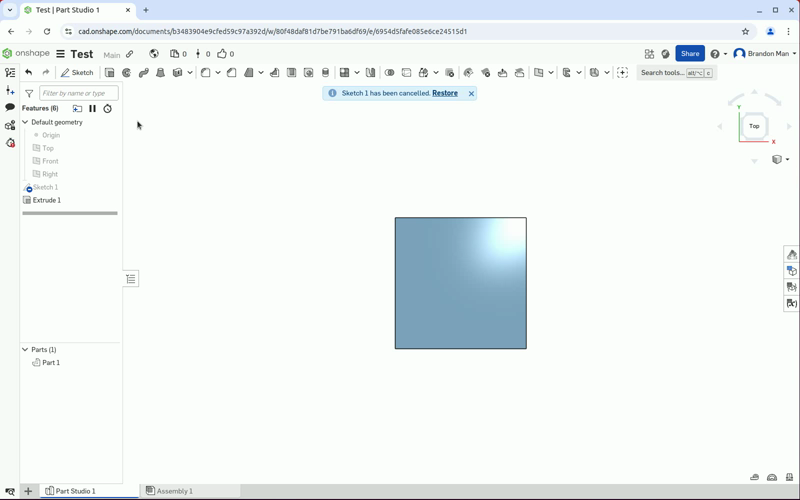
key(shift+h)
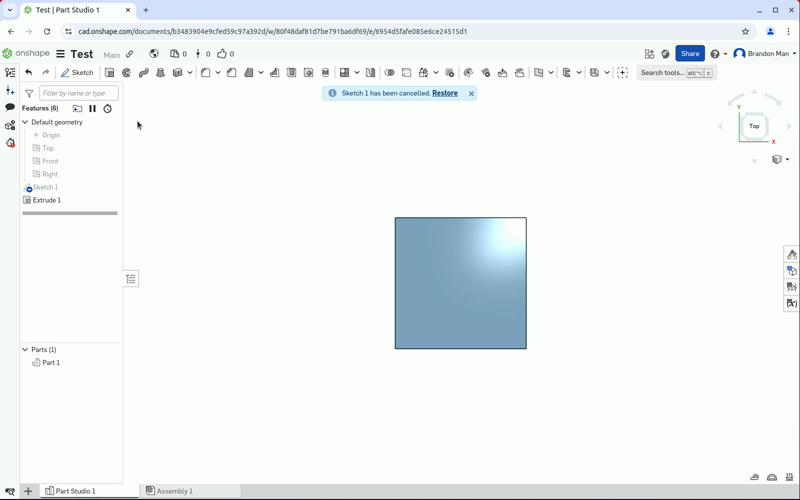
key(shift+h)
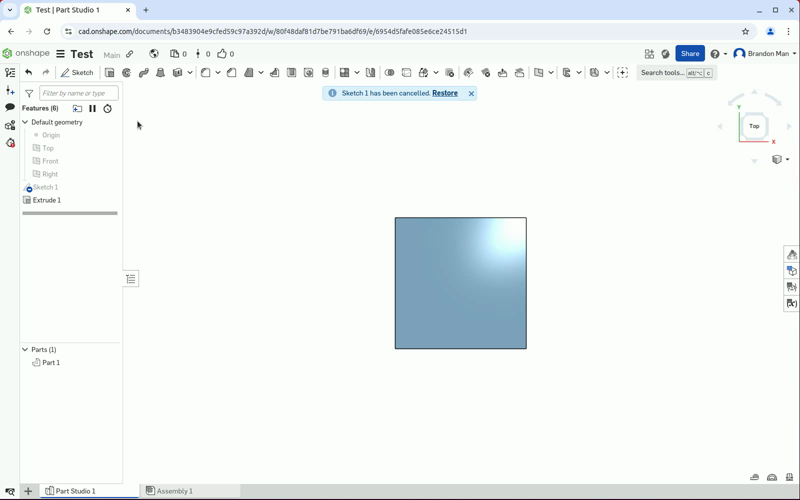
mouse_move(73, 189)
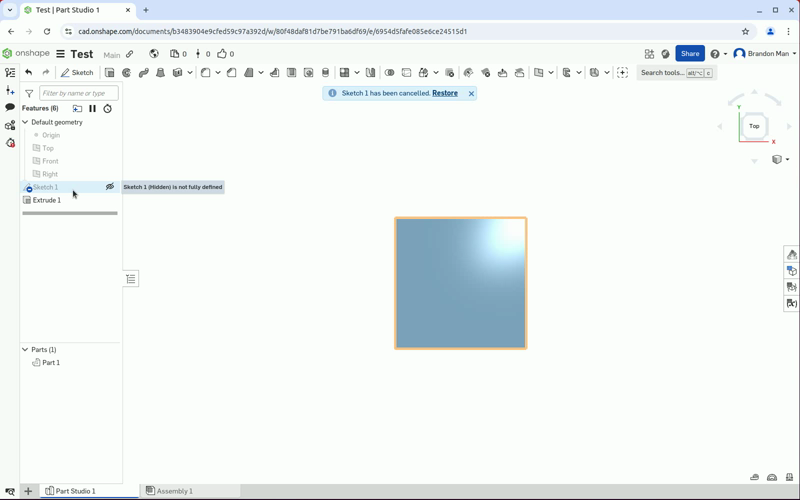
click(73, 189)
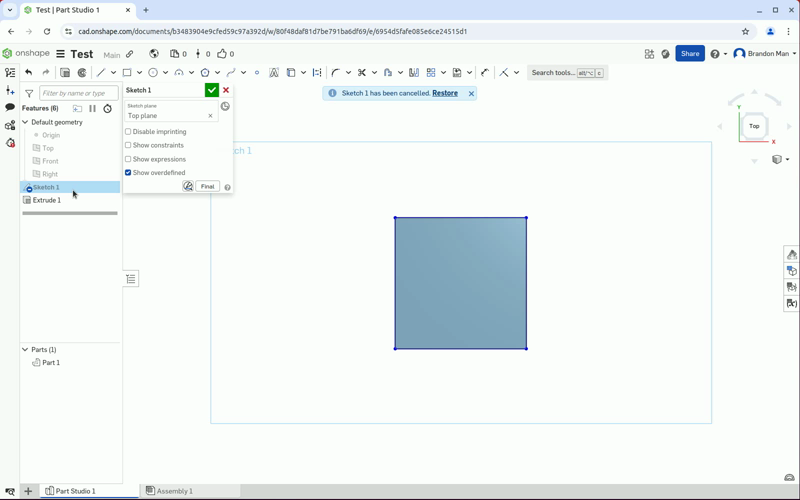
mouse_move(229, 92)
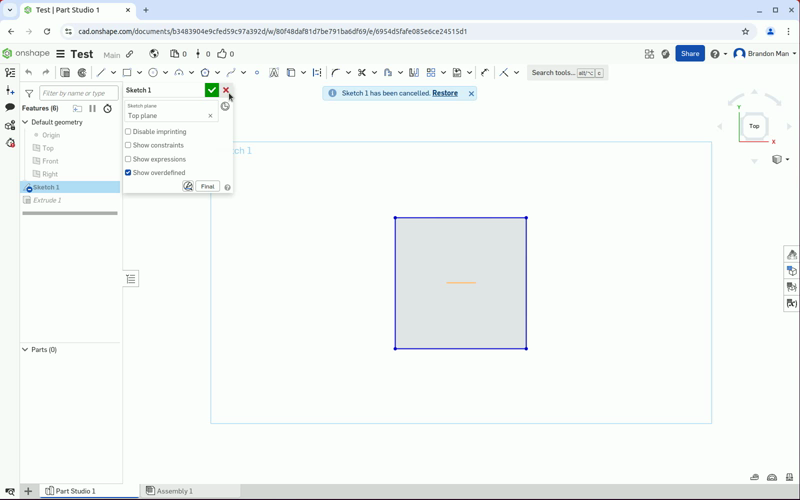
click(229, 92)
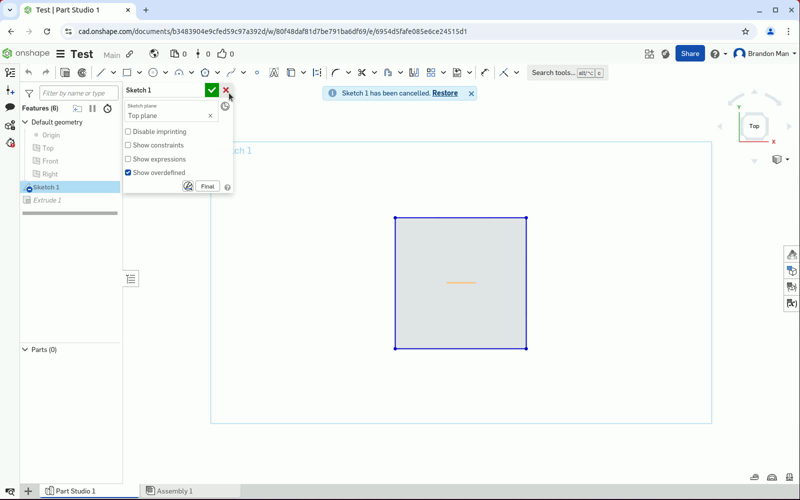
key(shift+s)
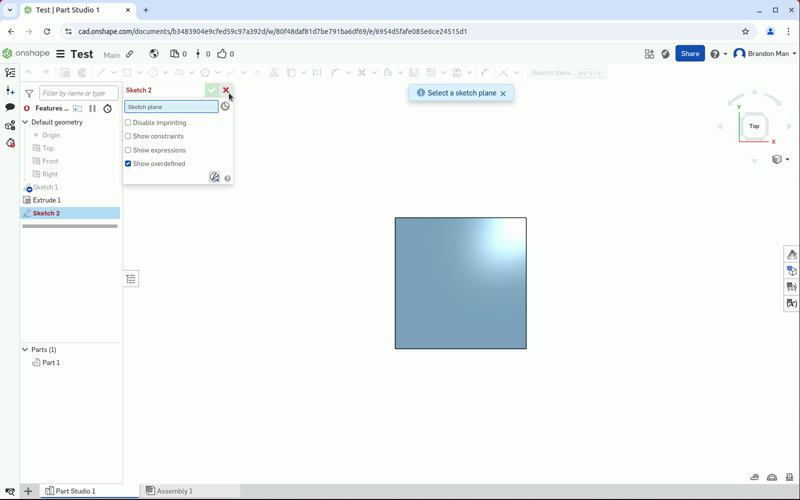
mouse_move(73, 150)
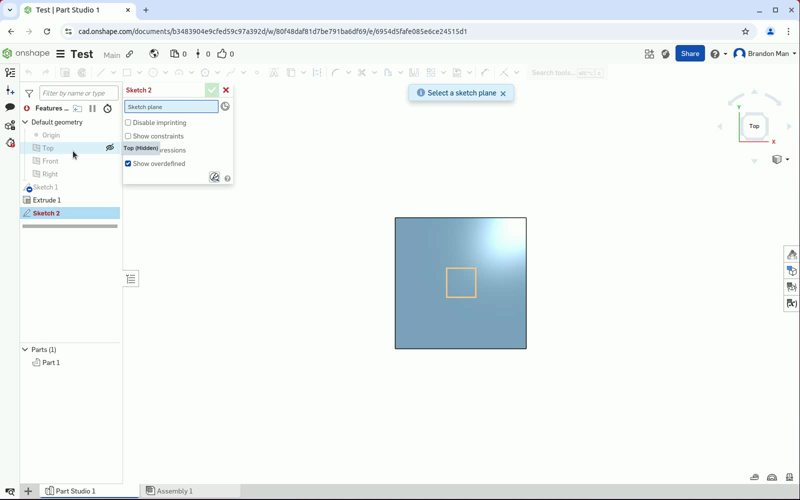
click(73, 150)
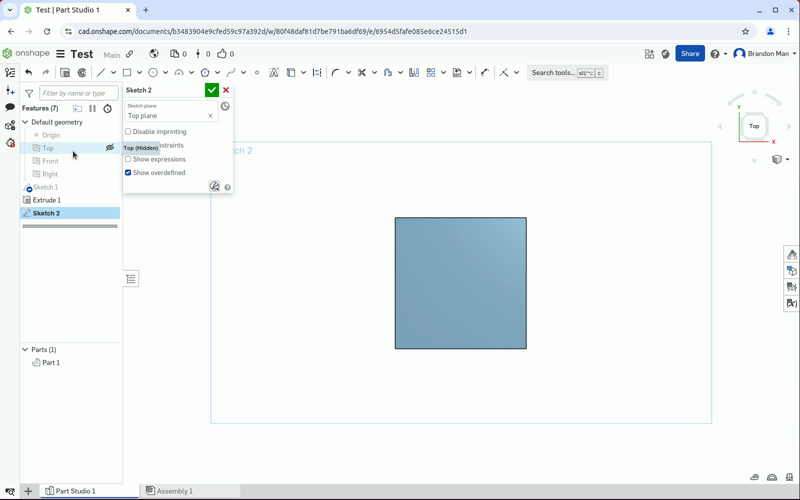
mouse_move(73, 352)
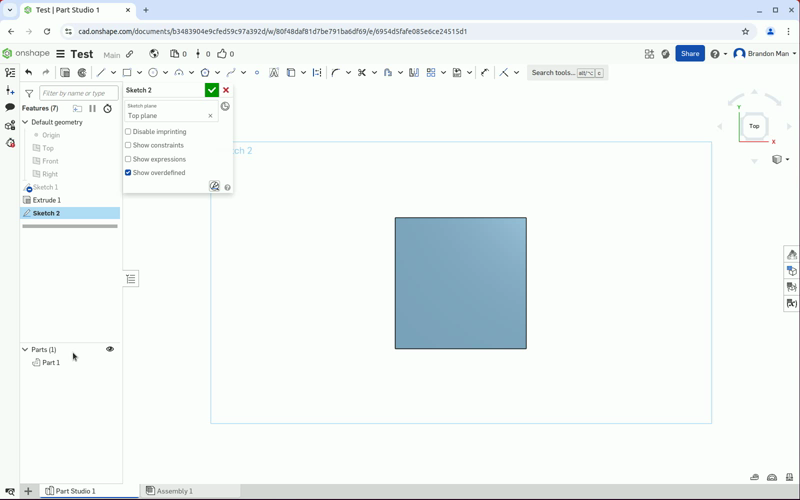
key(y)
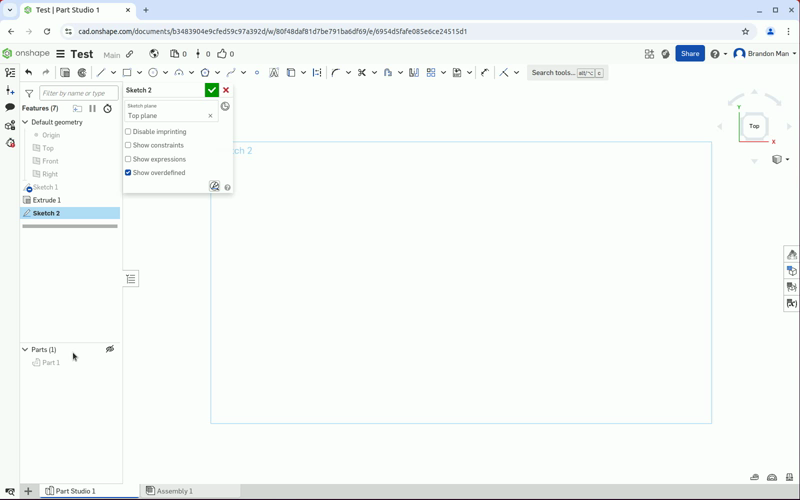
key(l)
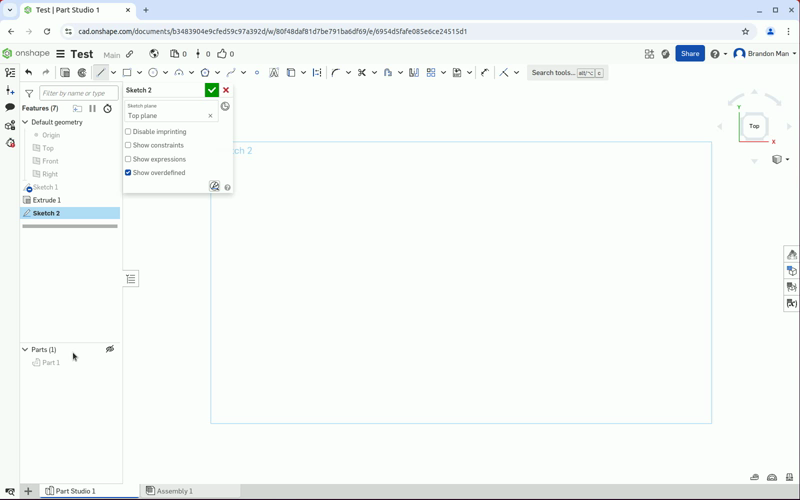
key_down(shift)
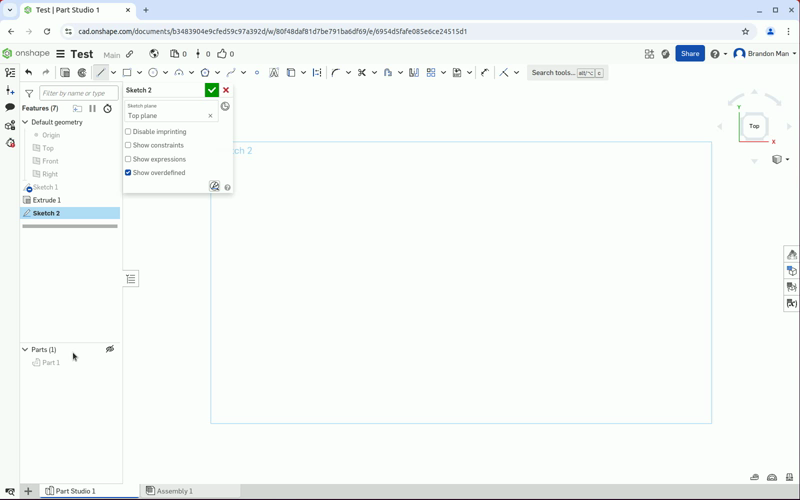
mouse_move(395, 348)
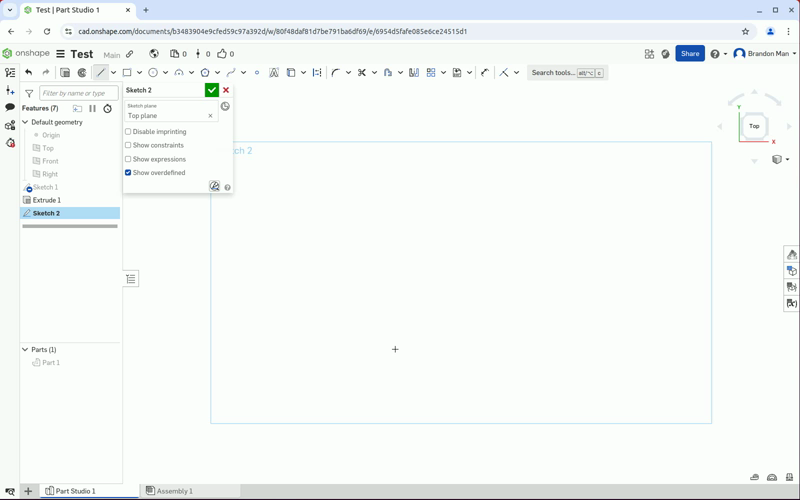
click(395, 348)
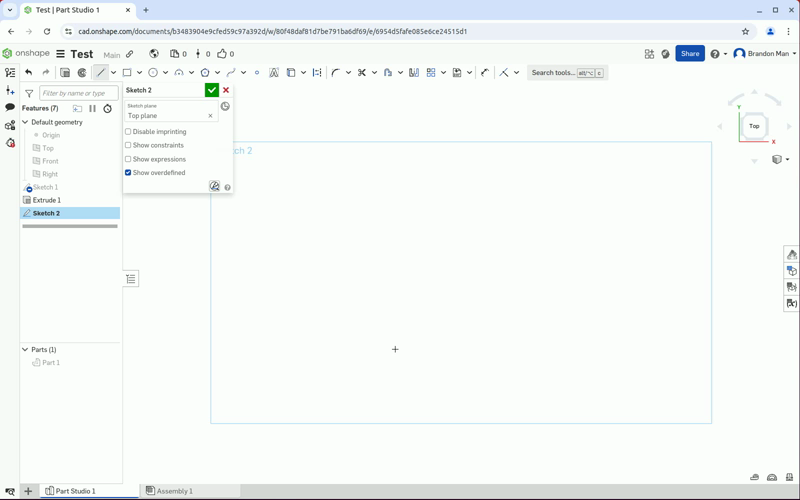
key_up(shift)
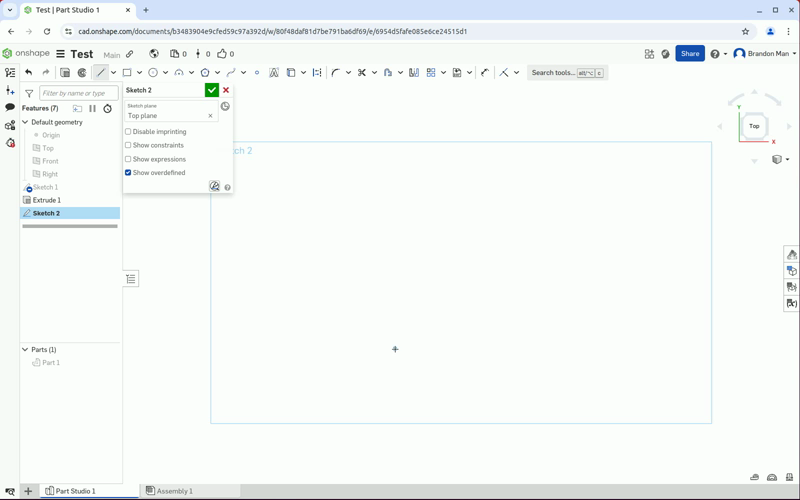
key_down(shift)
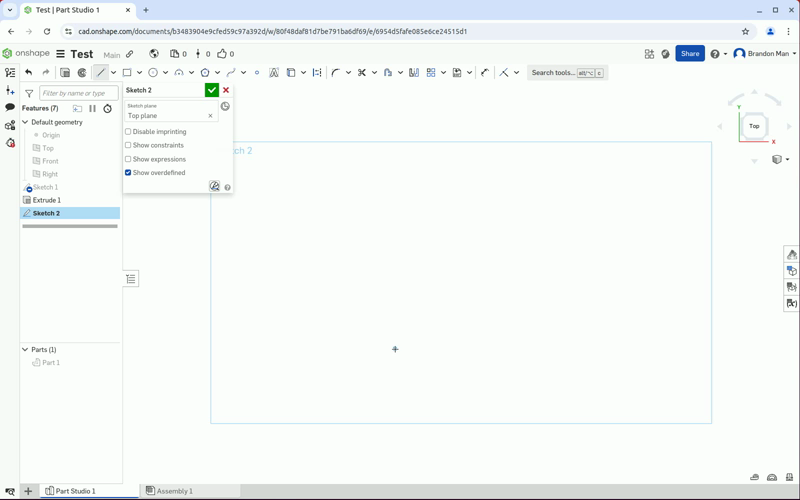
mouse_move(526, 348)
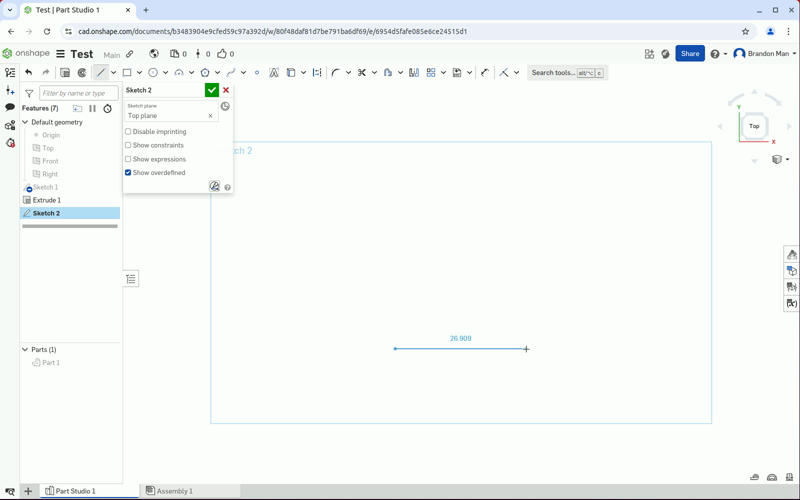
click(526, 348)
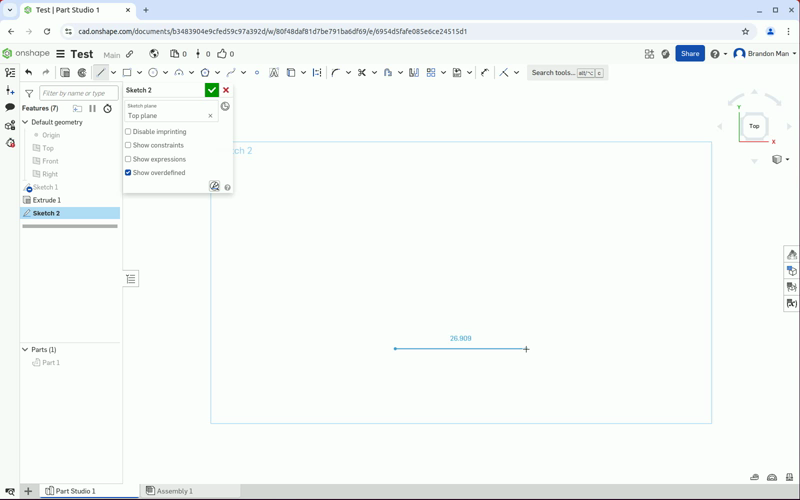
key_up(shift)
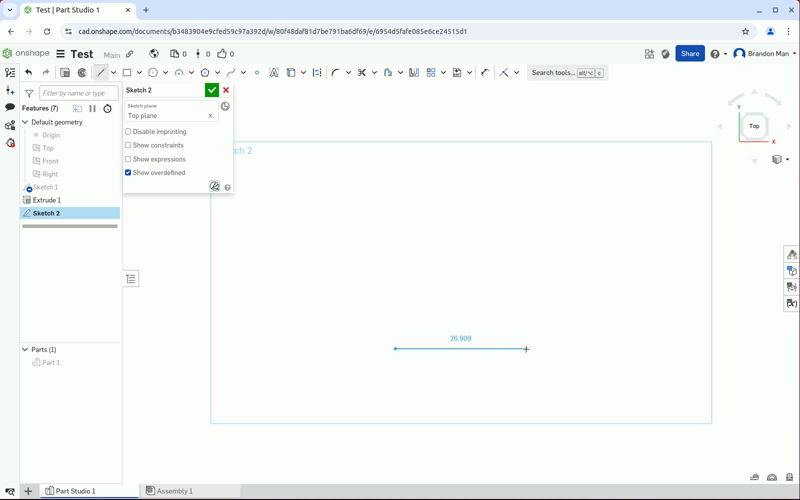
key_down(shift)
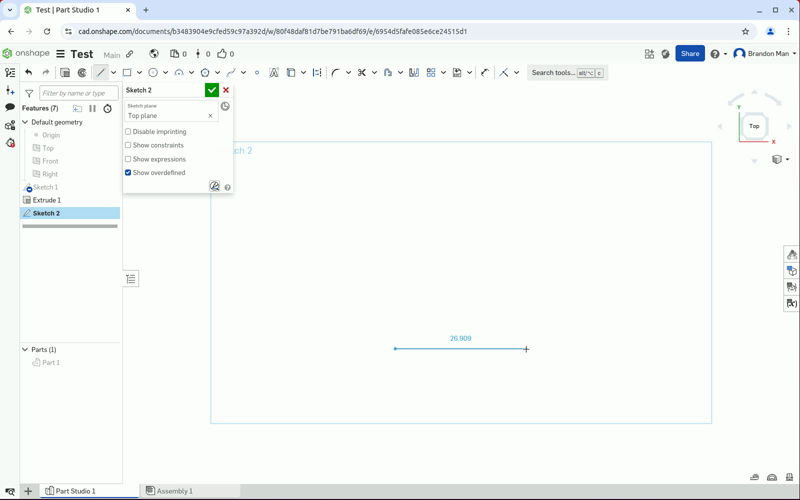
mouse_move(526, 217)
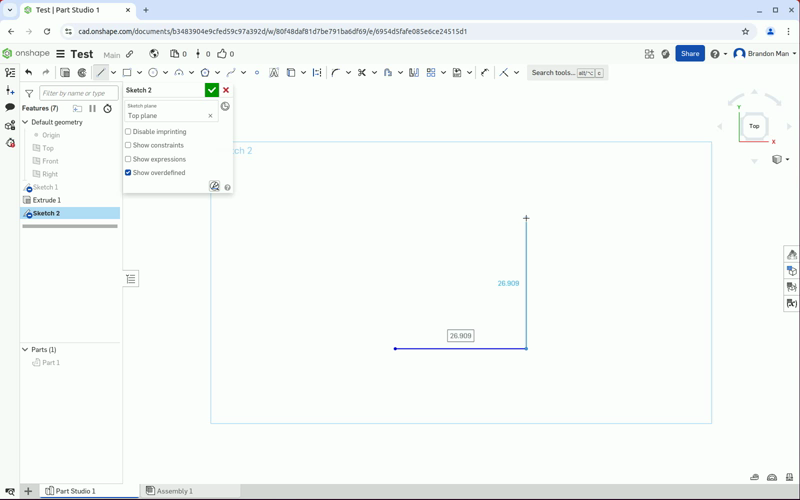
click(526, 217)
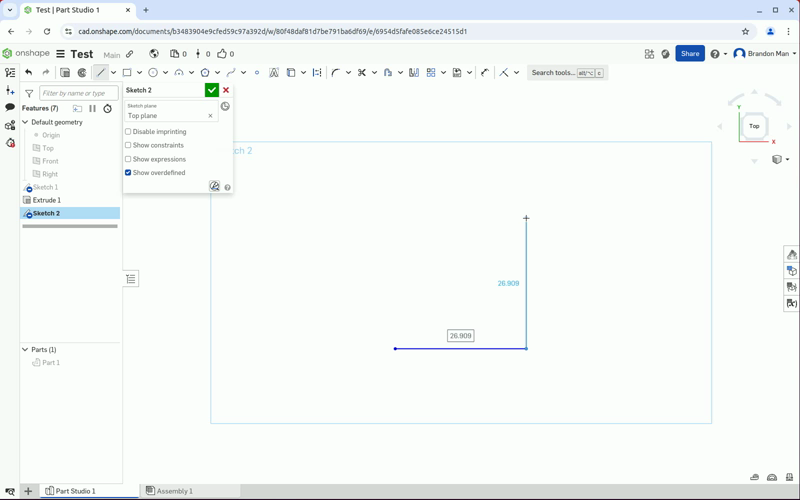
key_up(shift)
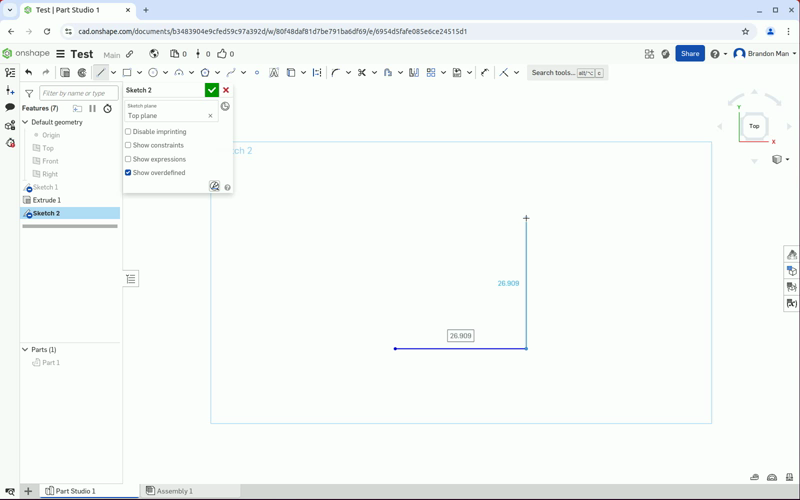
key_down(shift)
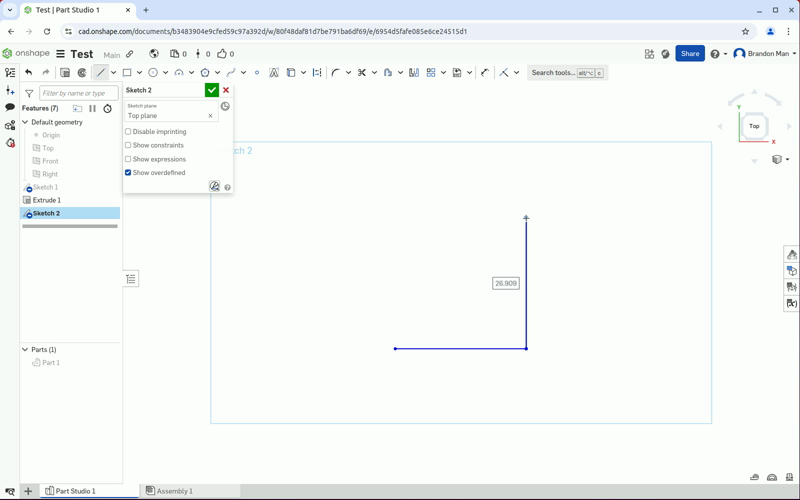
mouse_move(395, 217)
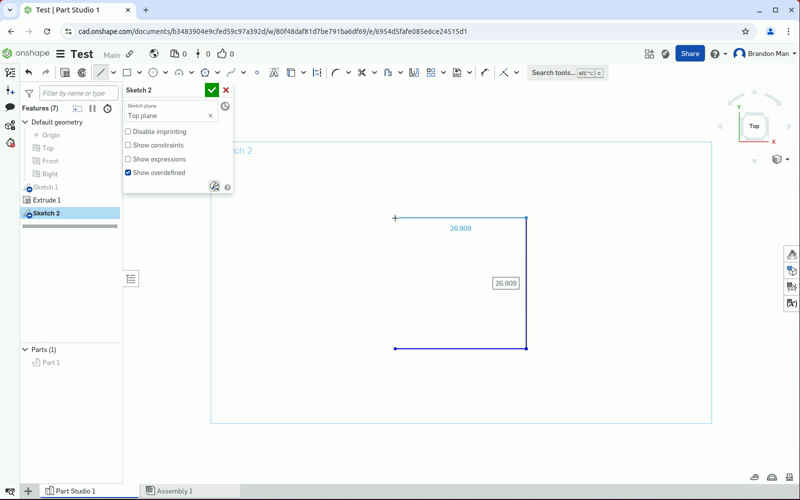
click(395, 217)
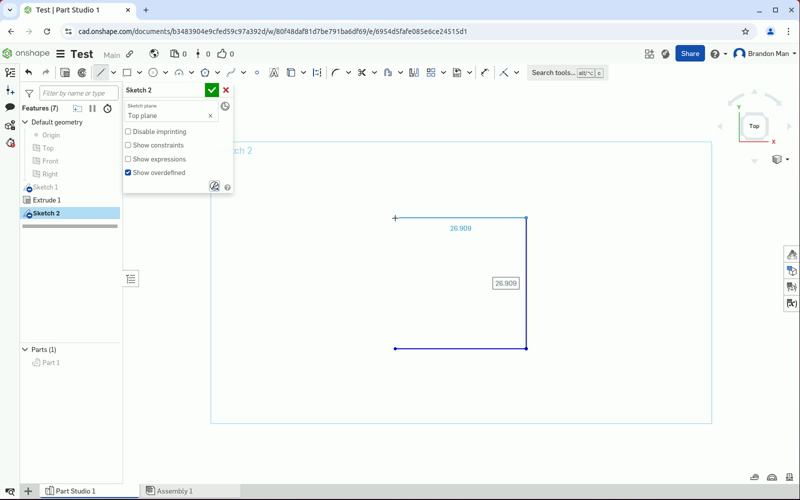
key_up(shift)
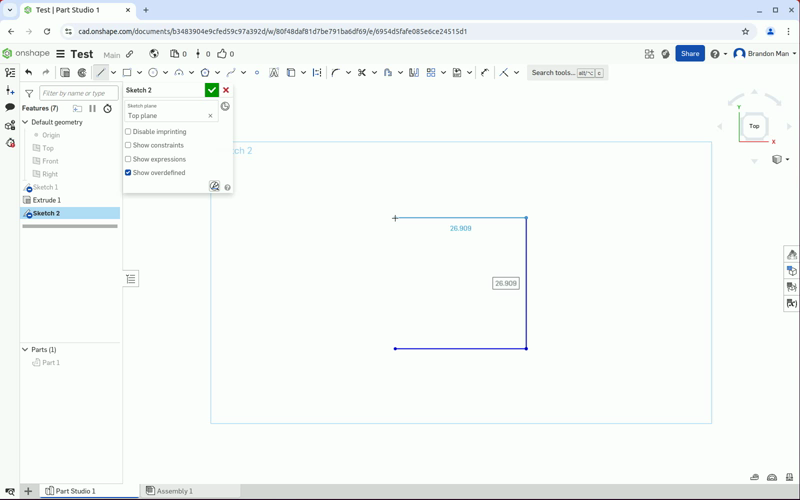
key_down(shift)
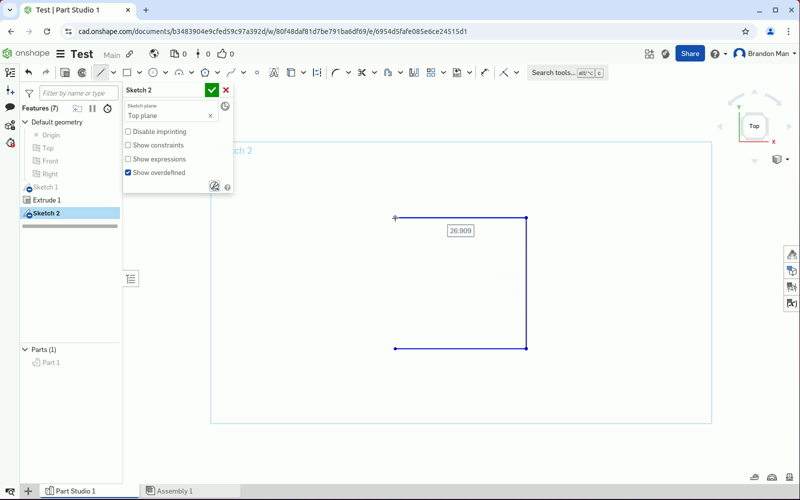
mouse_move(395, 348)
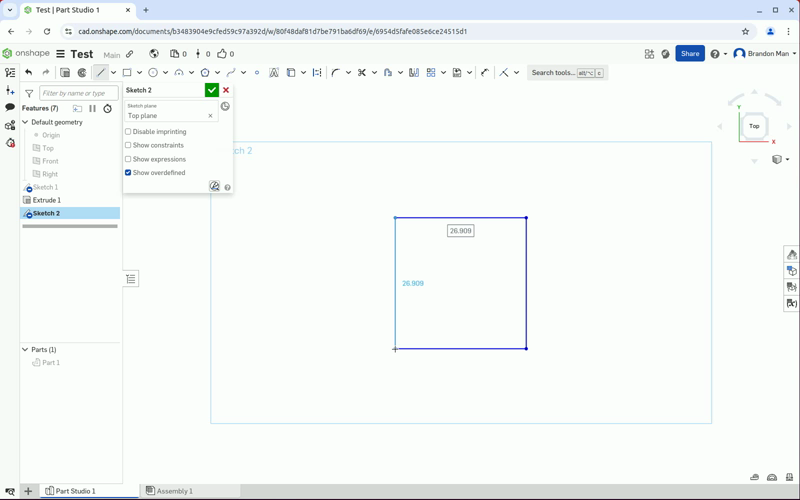
key_up(shift)
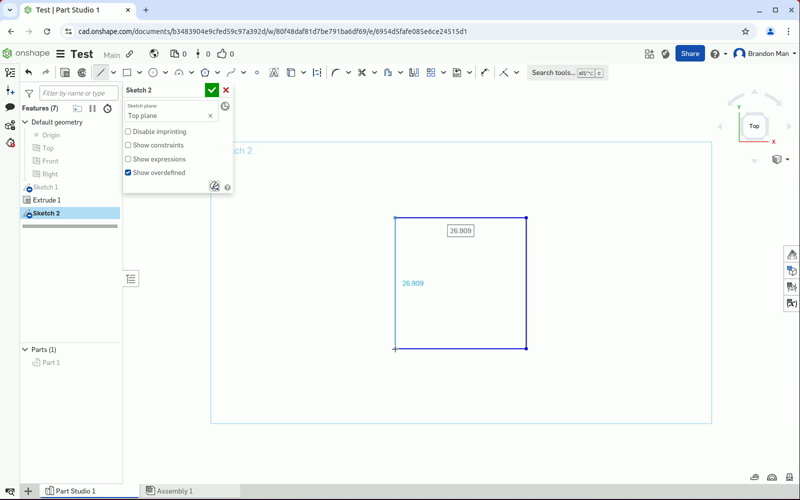
click(395, 348)
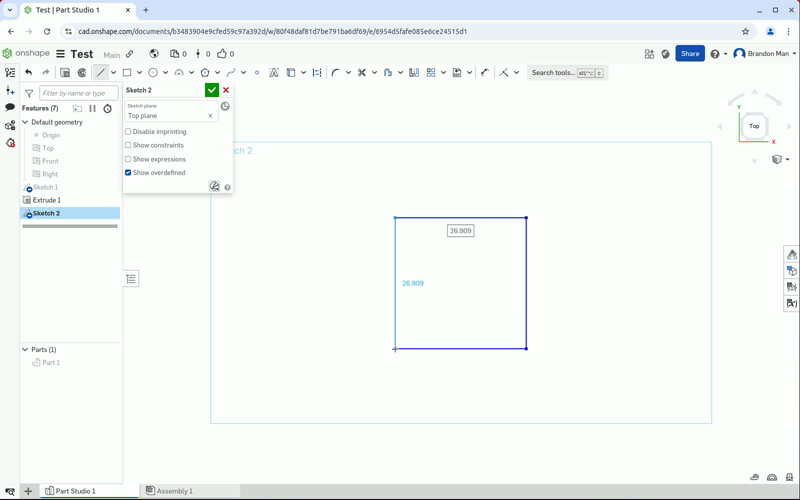
key(esc)
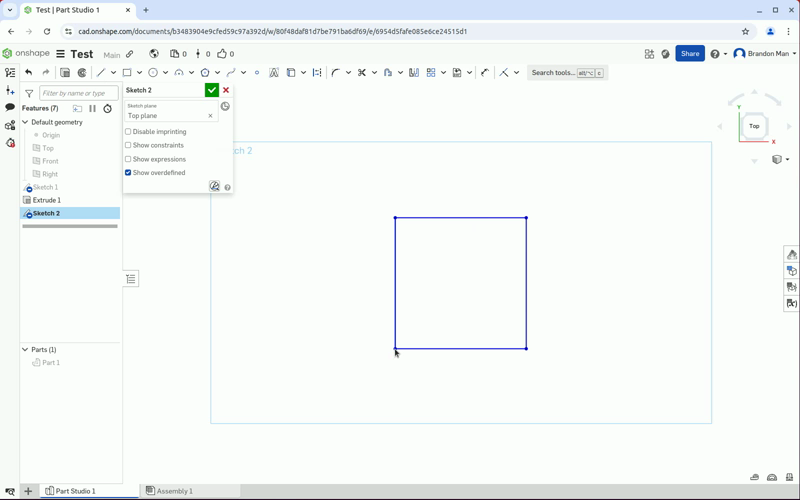
mouse_move(486, 247)
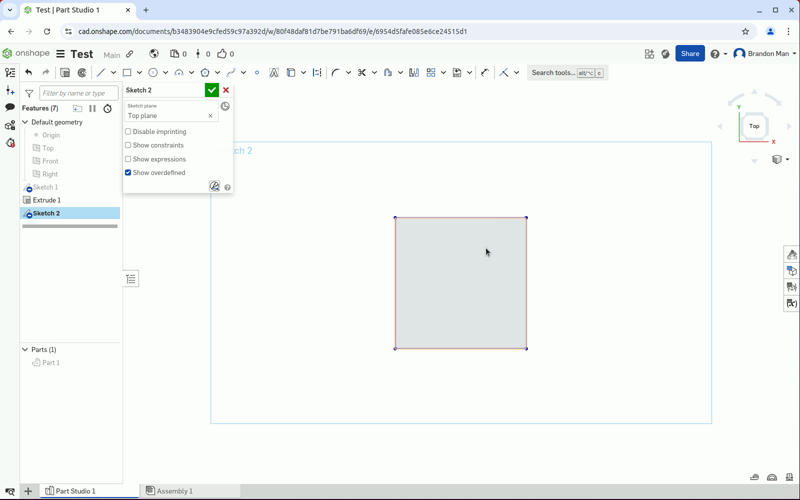
click(486, 247)
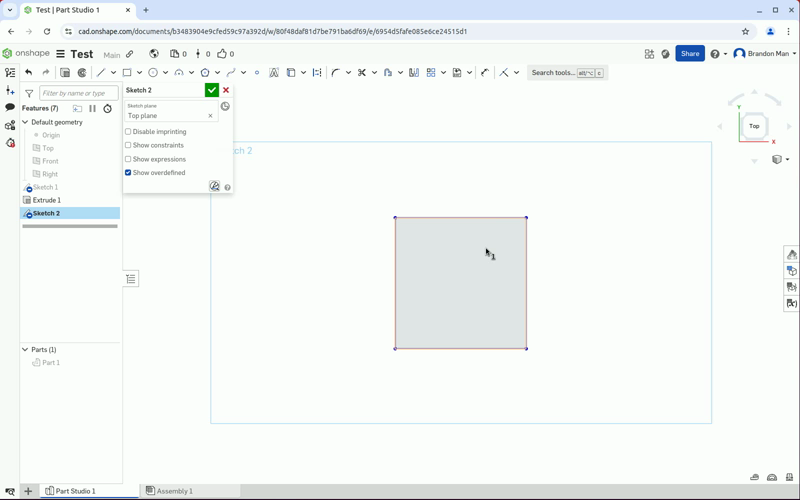
mouse_move(73, 352)
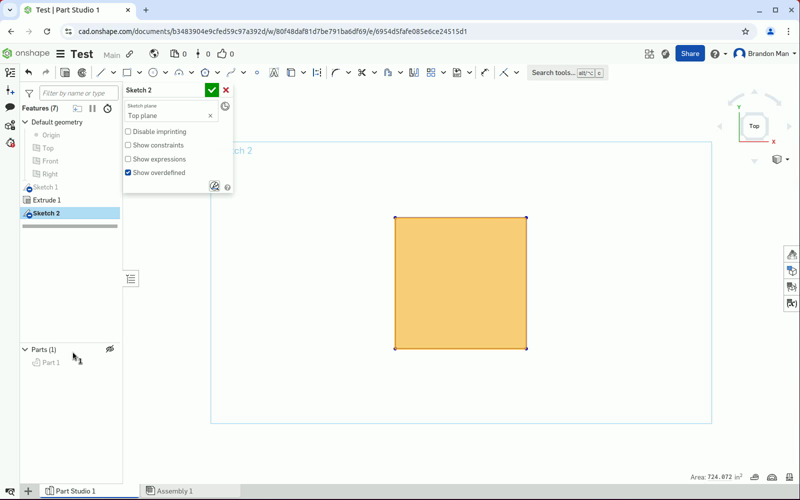
key(shift+y)
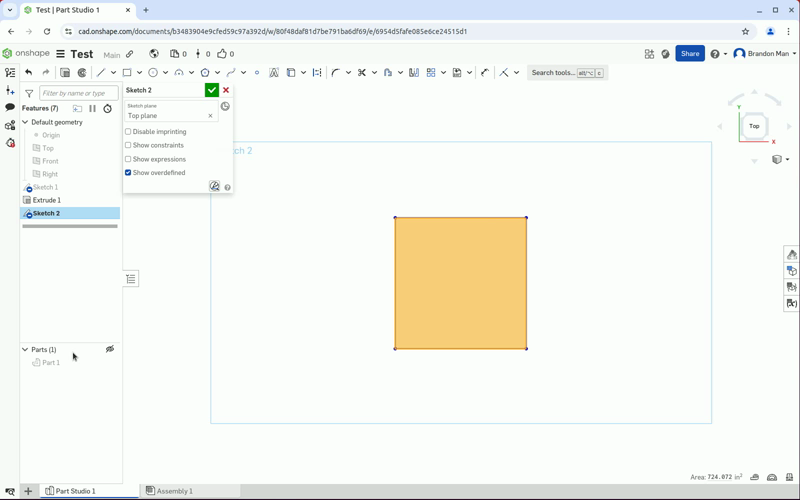
key(shift+e)
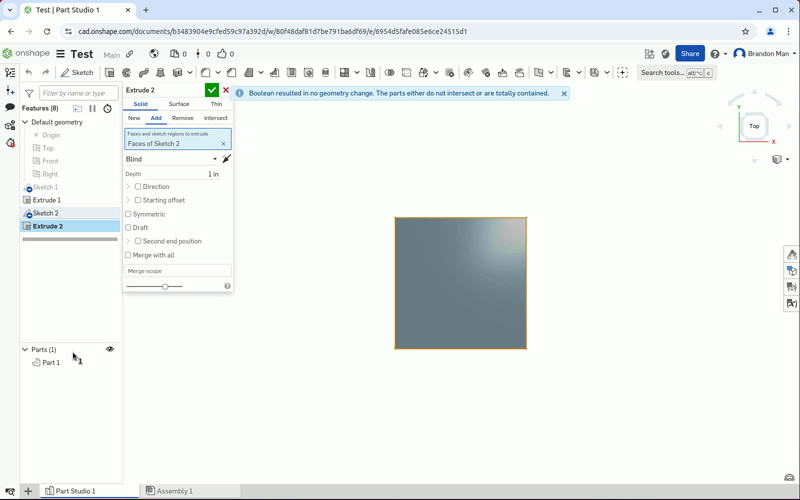
mouse_move(143, 106)
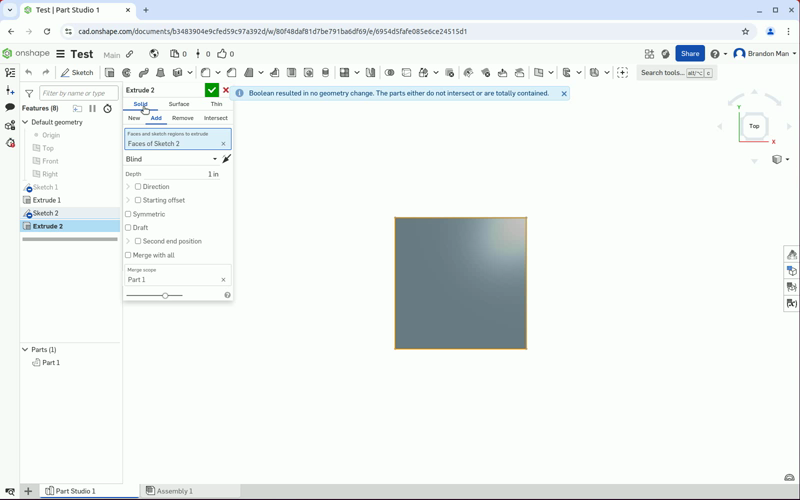
click(143, 106)
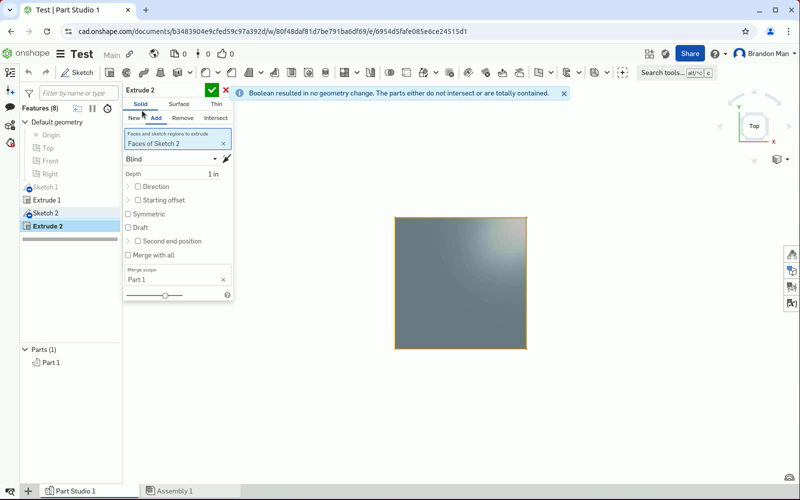
mouse_move(137, 120)
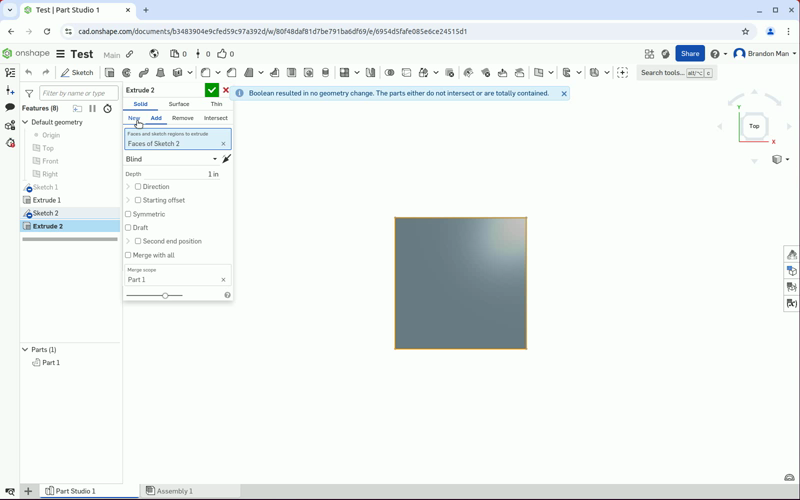
click(137, 120)
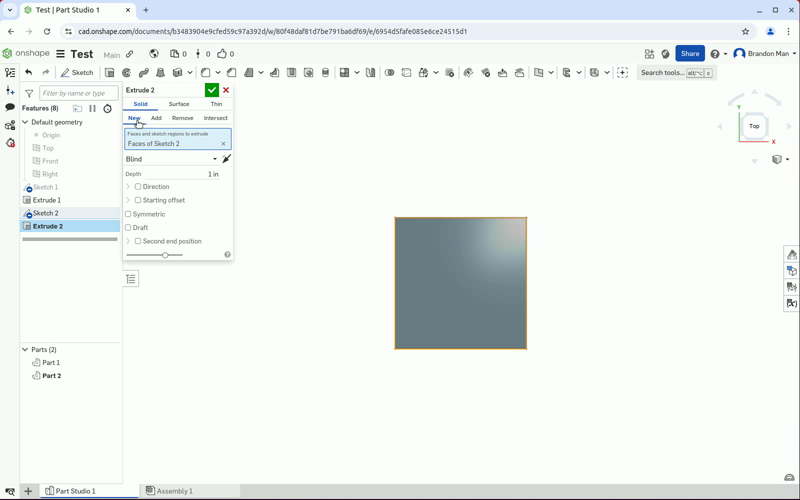
key(tab, 4)
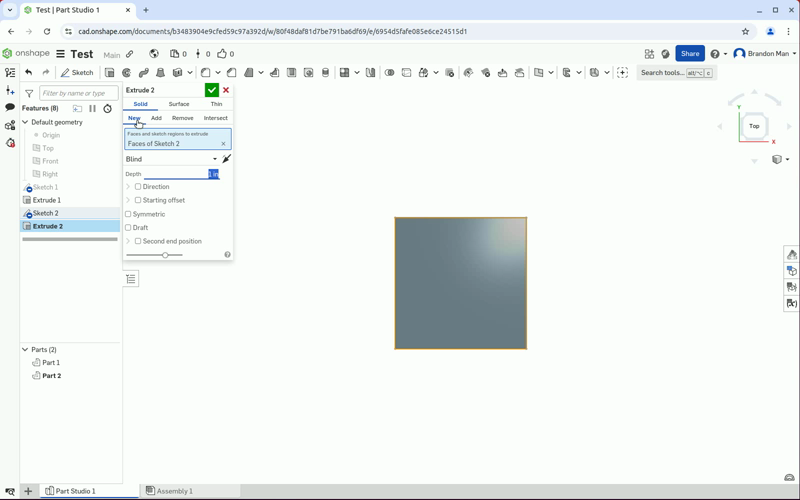
text(20.22)
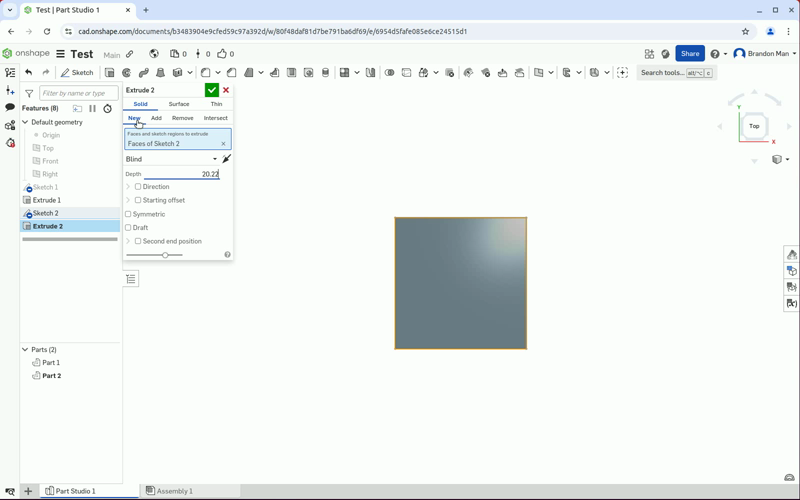
key(enter)
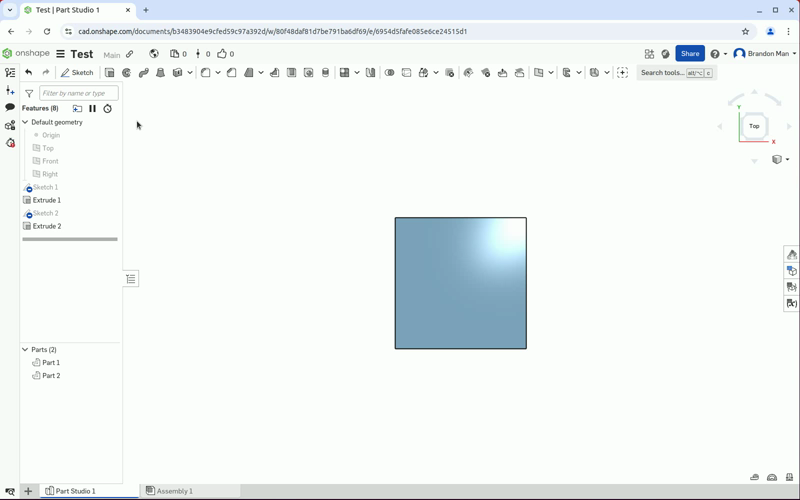
key(shift+h)
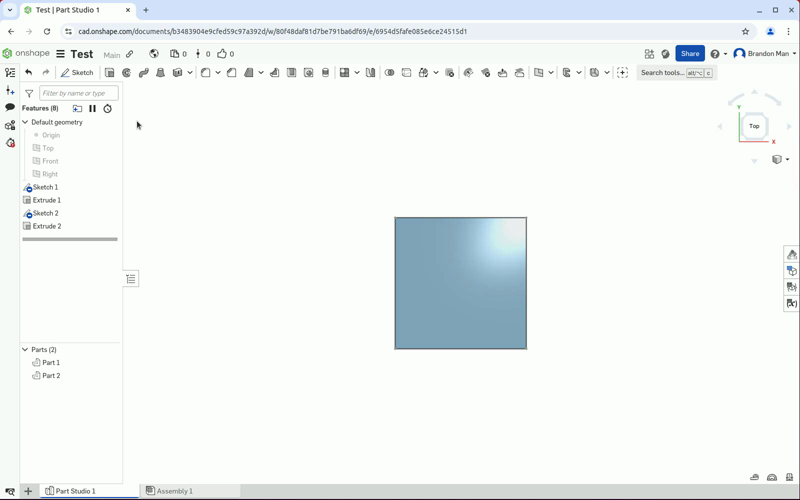
key(shift+h)
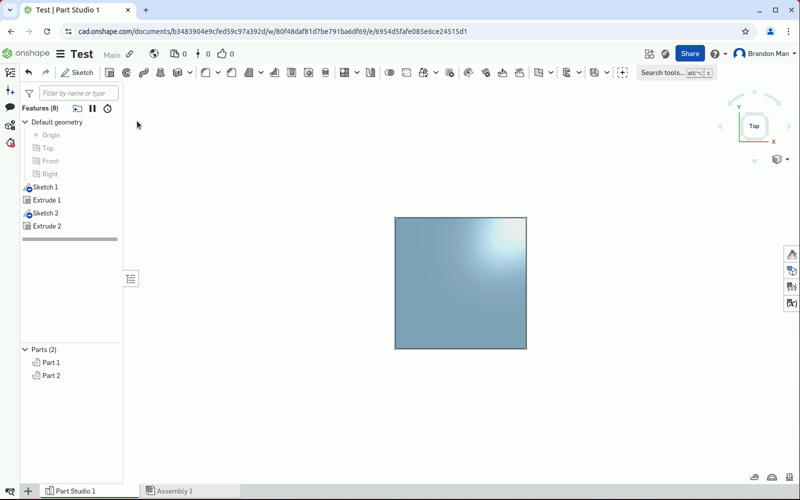
key(shift+7)
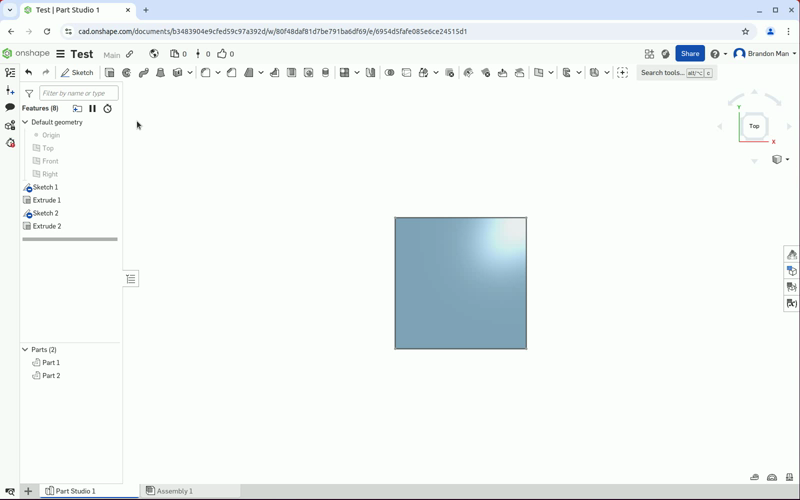
key(up, 3)
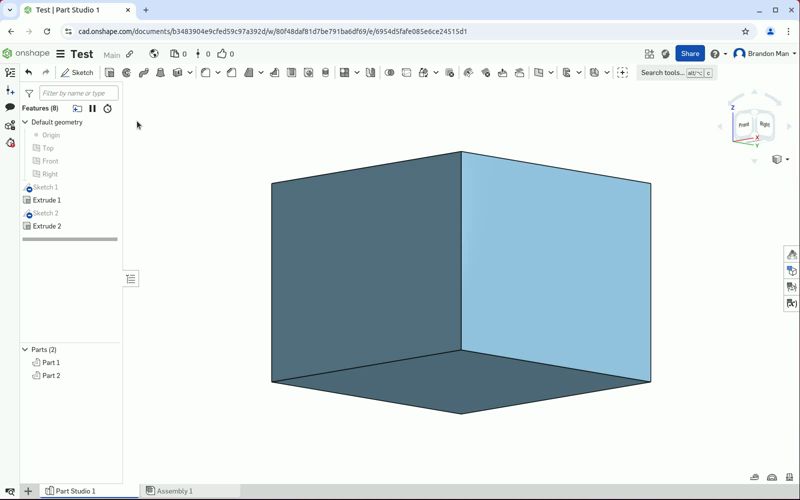
key(left, 3)
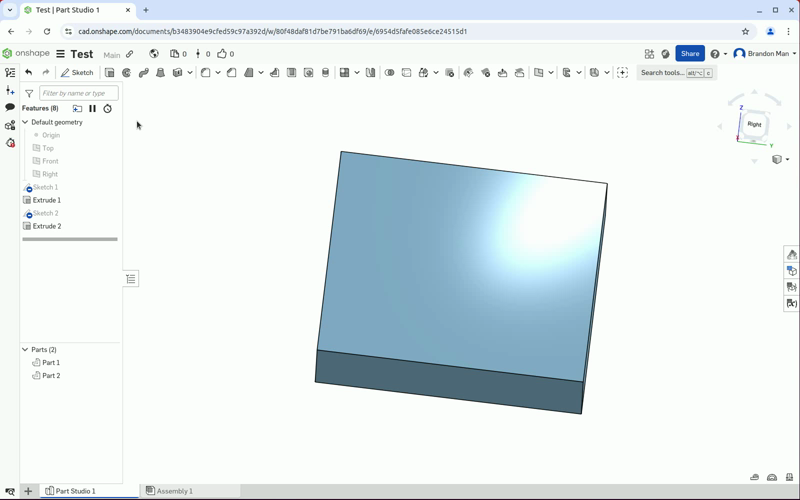
key(right, 3)
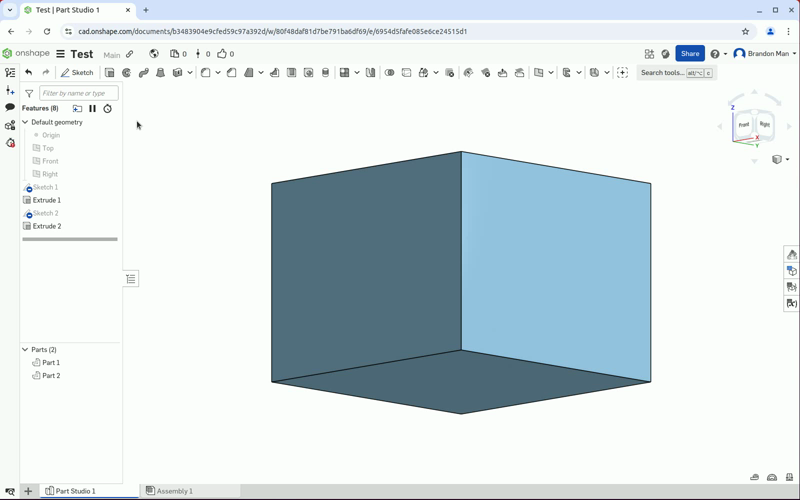
key(down, 3)
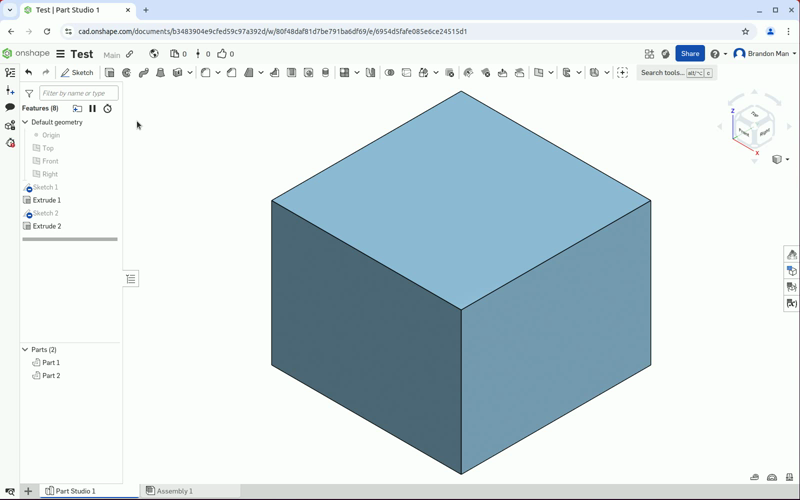
mouse_move(73, 189)
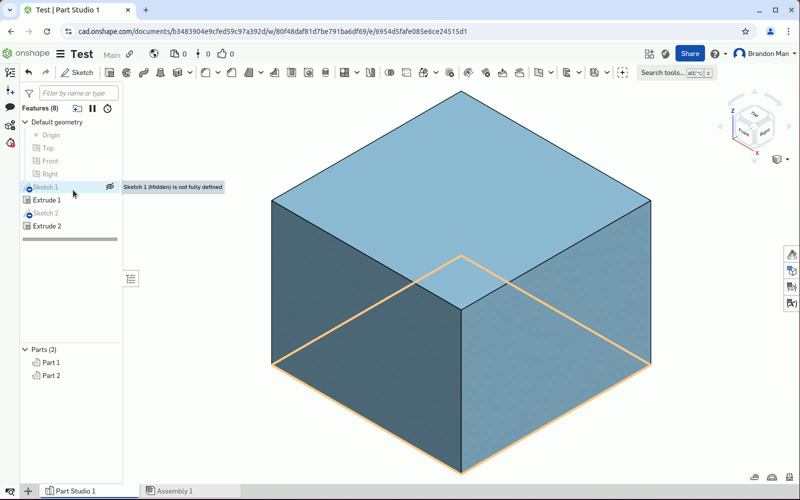
click(73, 189)